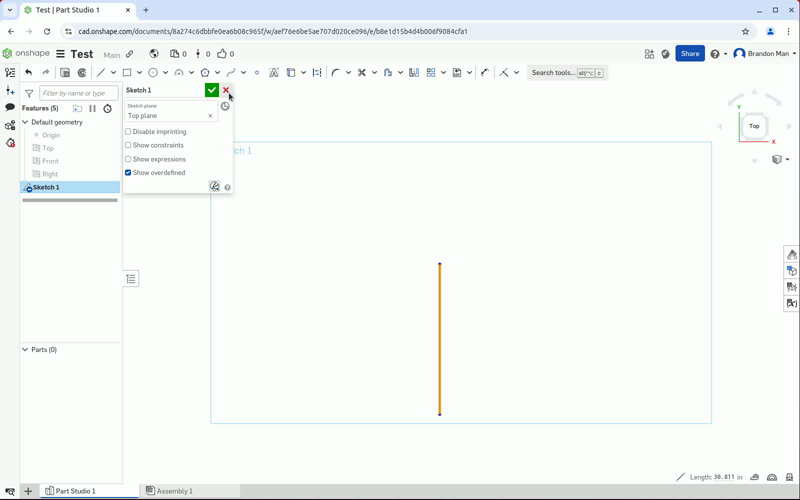
key(shift+h)
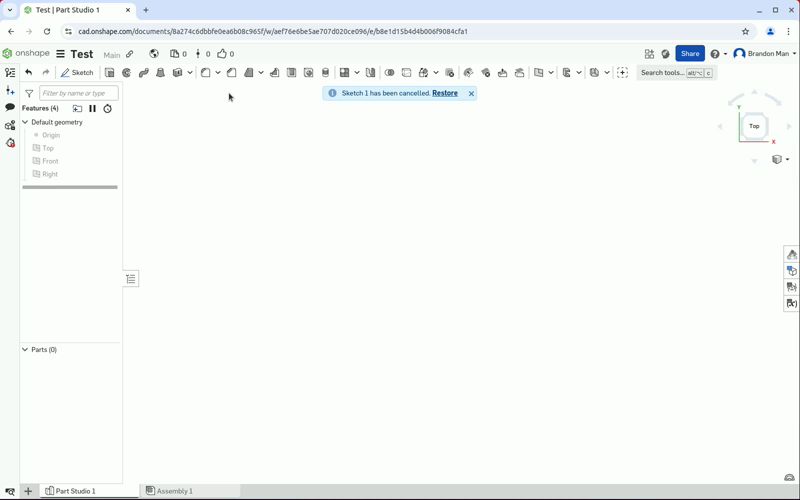
mouse_move(73, 352)
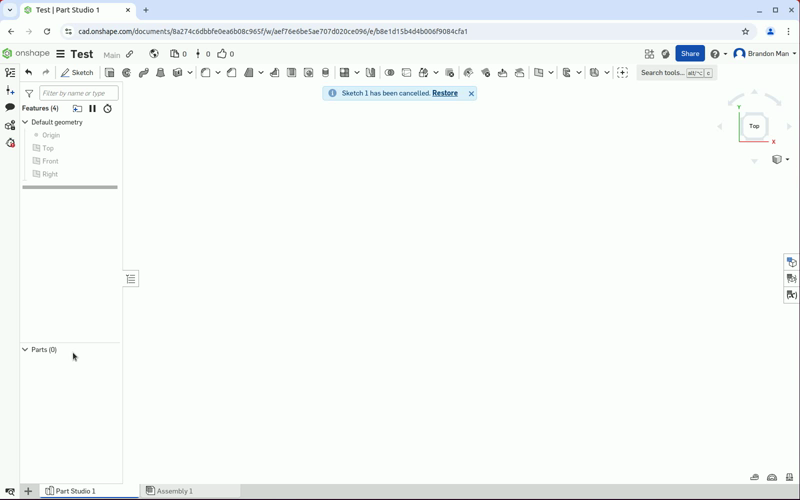
key(y)
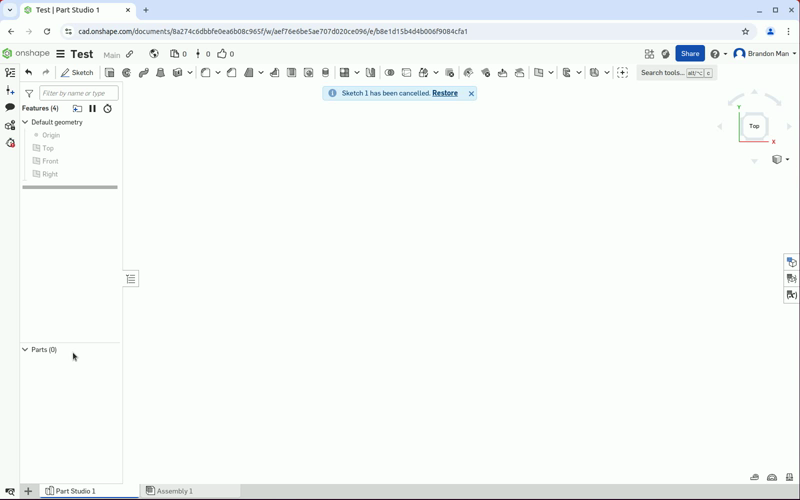
key(shift+p)
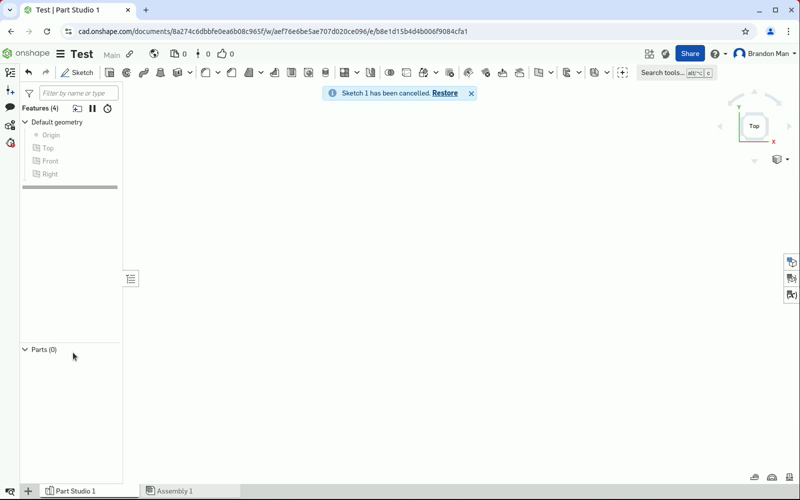
key(space)
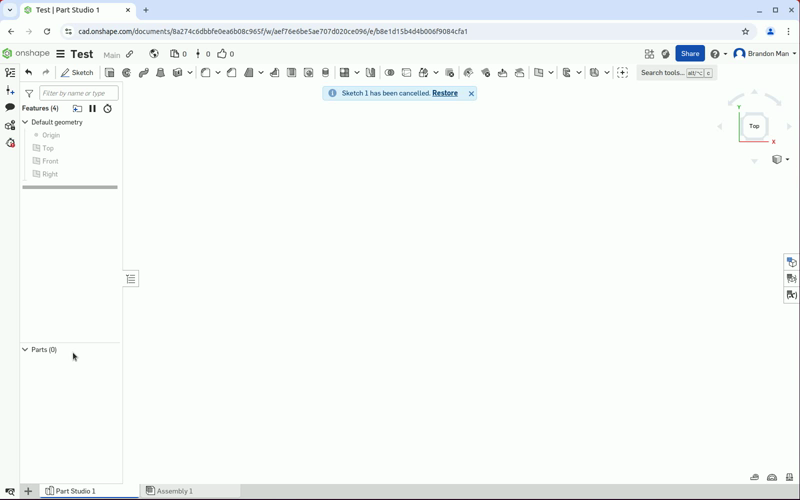
key_down(shift)
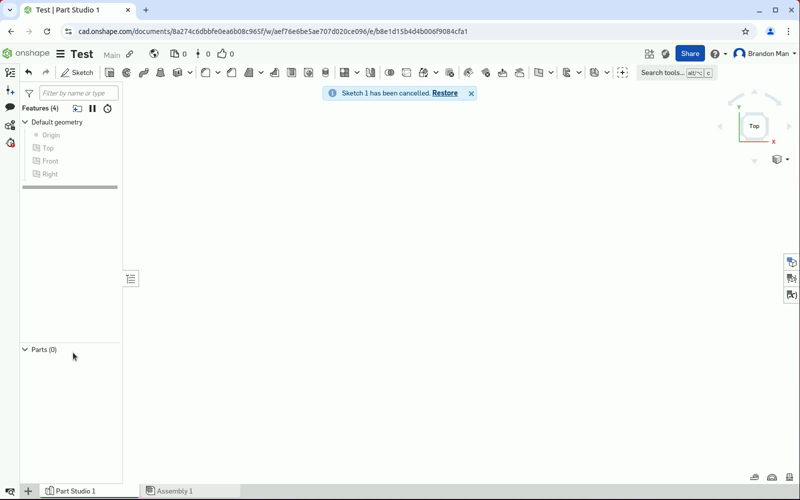
key(up)
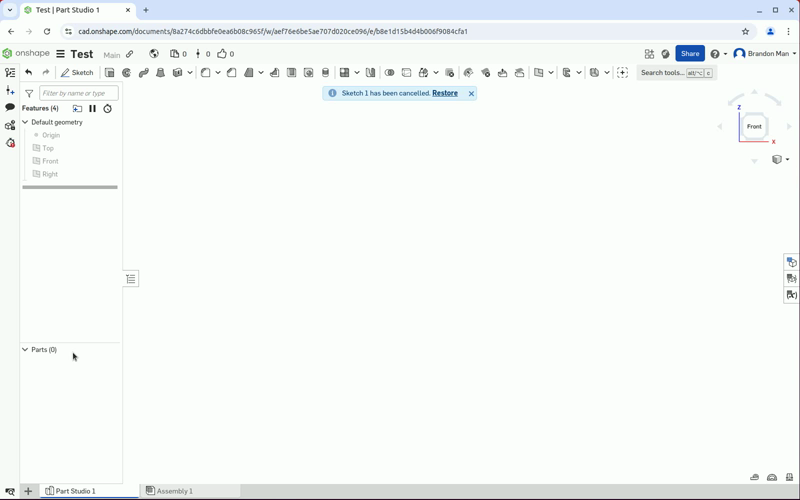
key_up(shift)
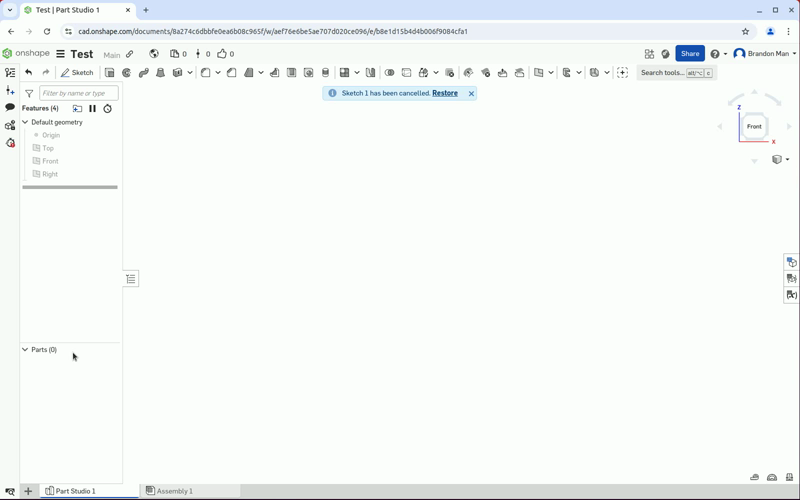
mouse_move(73, 352)
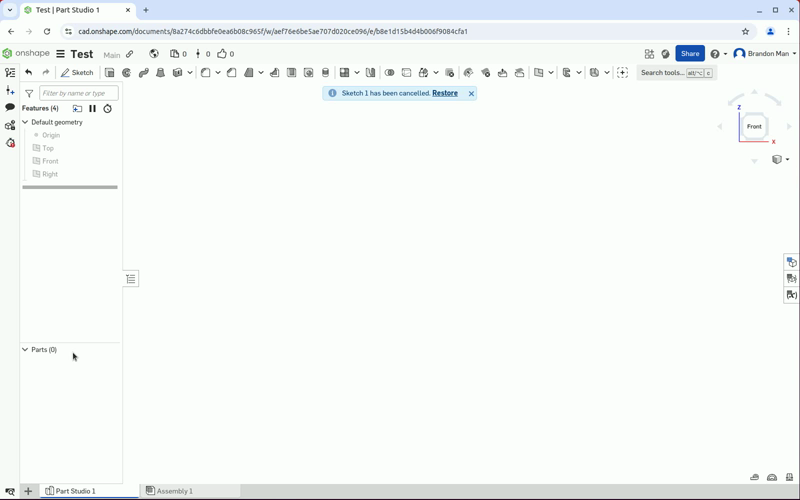
key(shift+y)
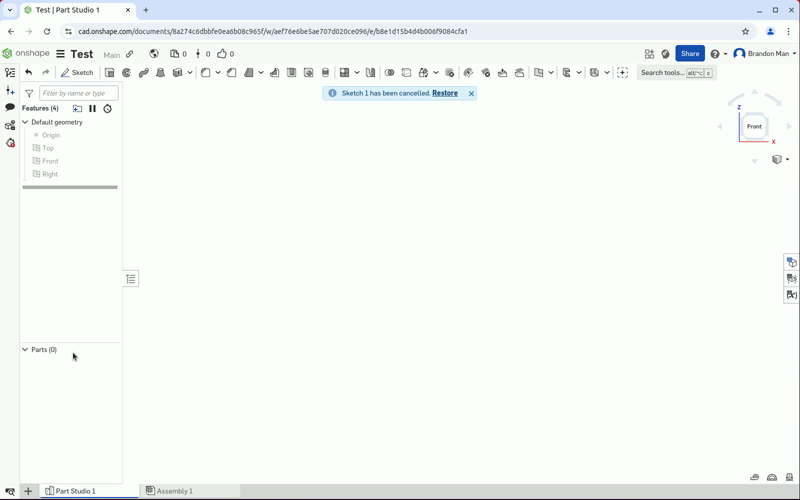
key(shift+s)
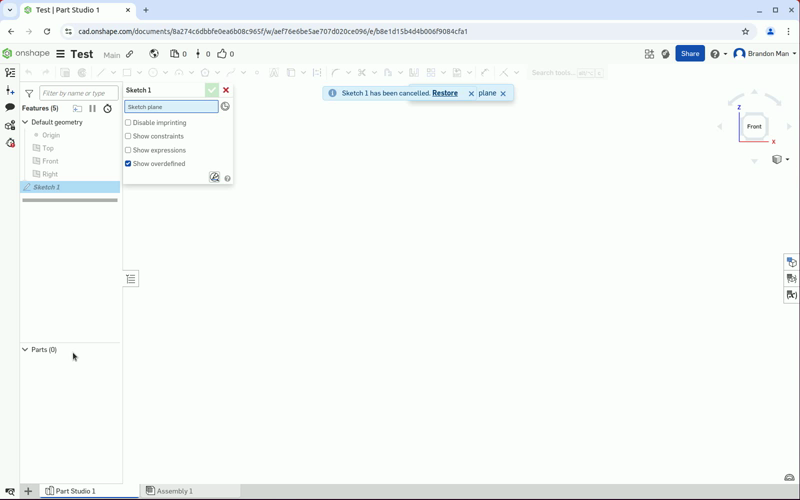
mouse_move(73, 163)
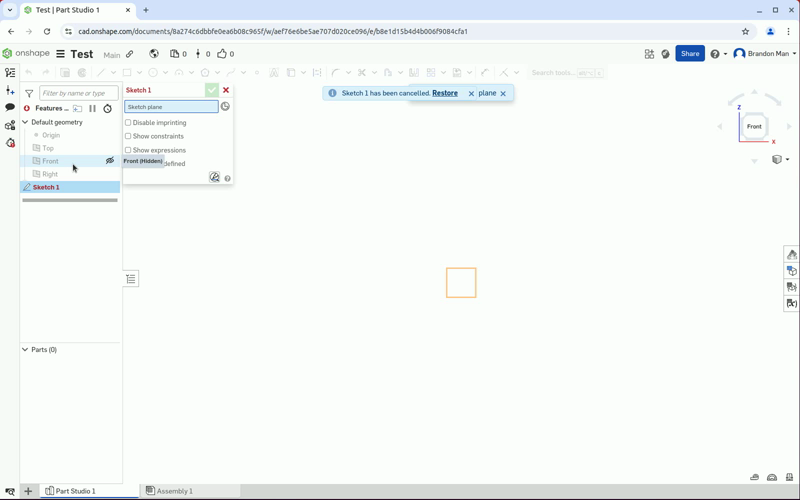
click(73, 163)
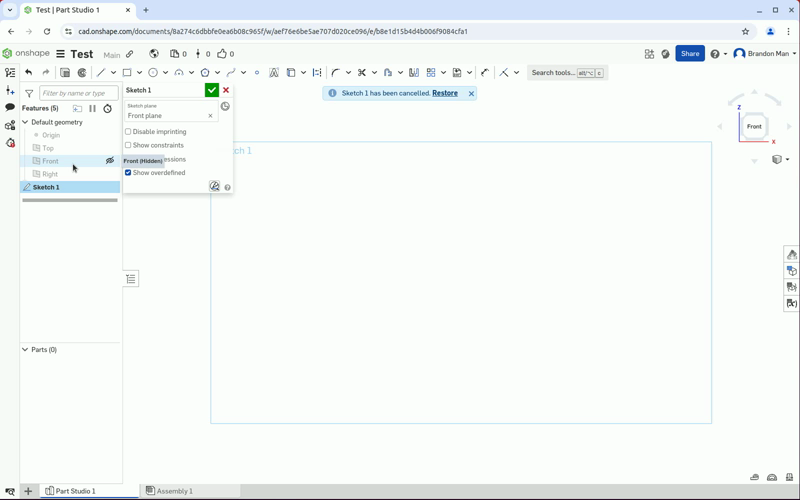
mouse_move(73, 352)
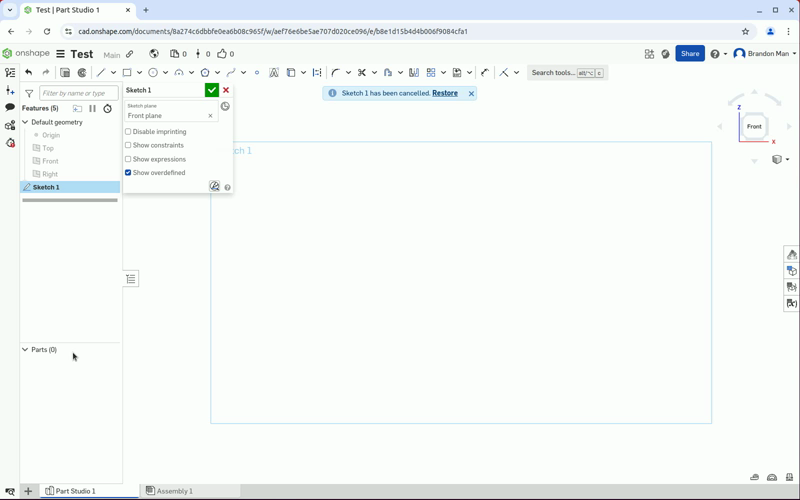
key(y)
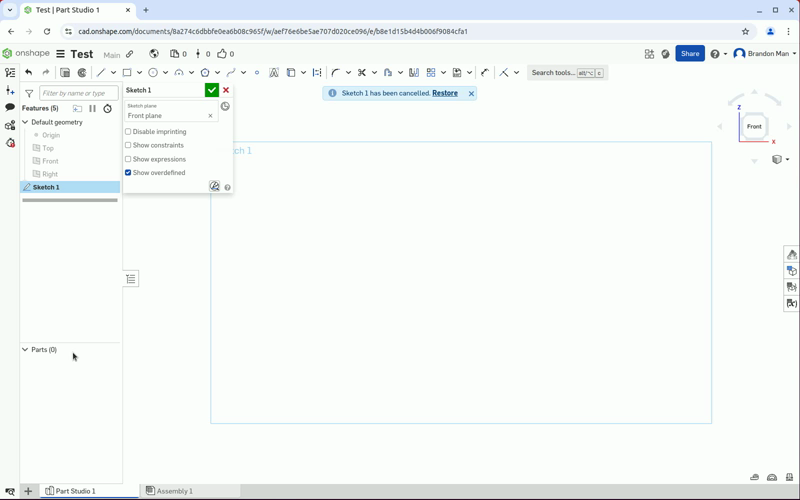
key(l)
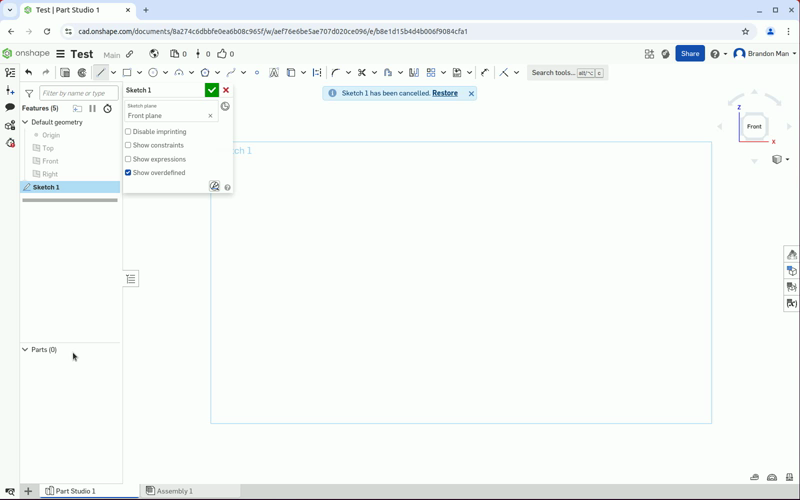
key_down(shift)
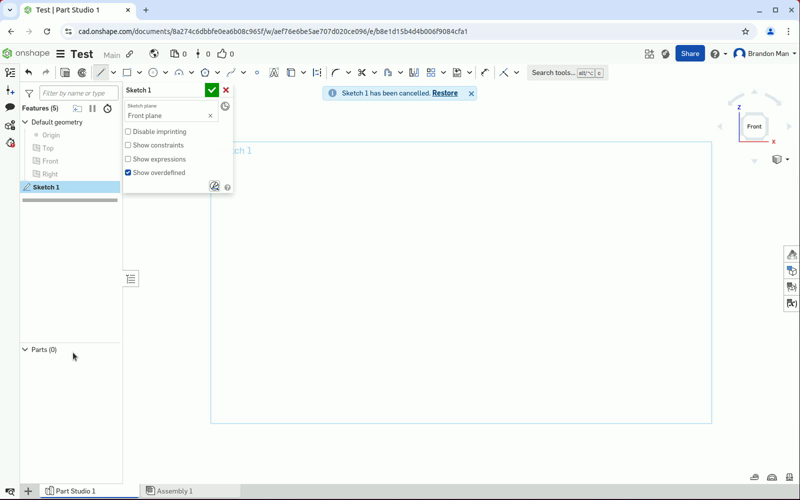
mouse_move(348, 282)
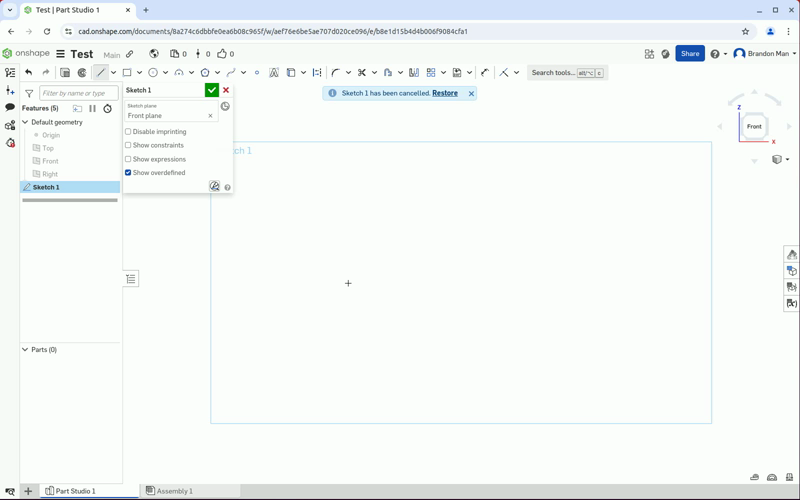
click(348, 282)
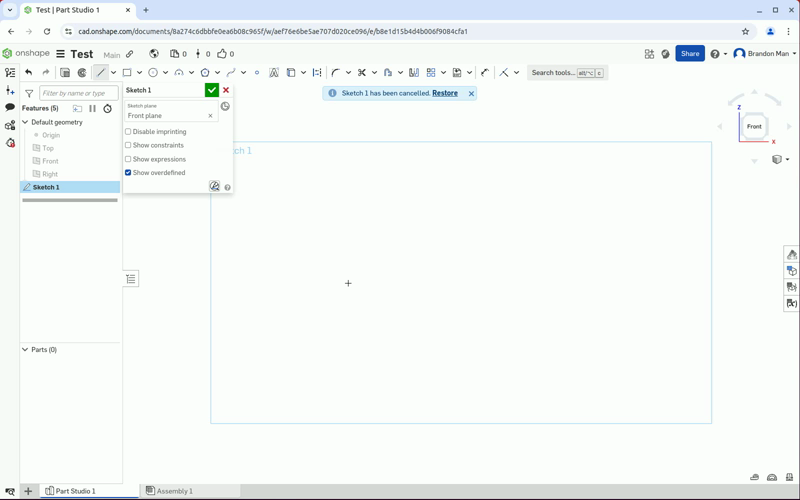
key_up(shift)
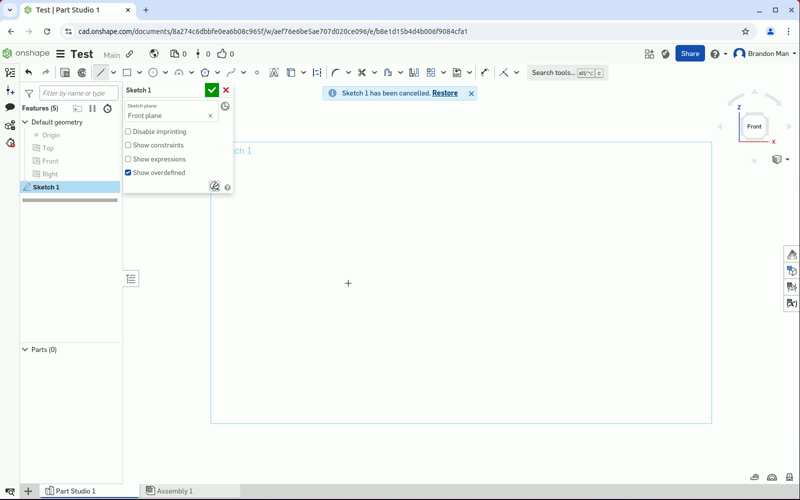
key_down(shift)
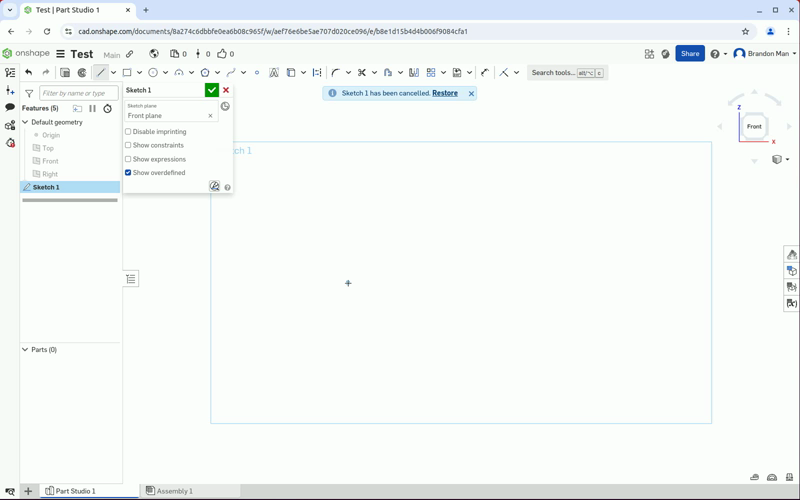
mouse_move(460, 282)
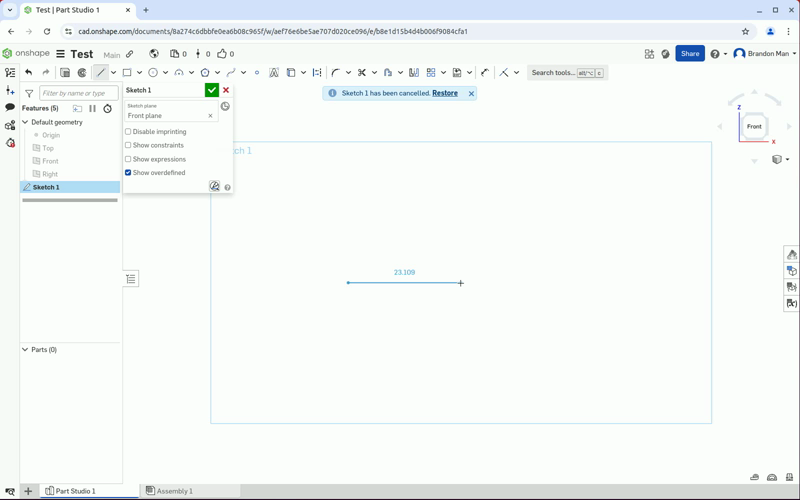
click(460, 282)
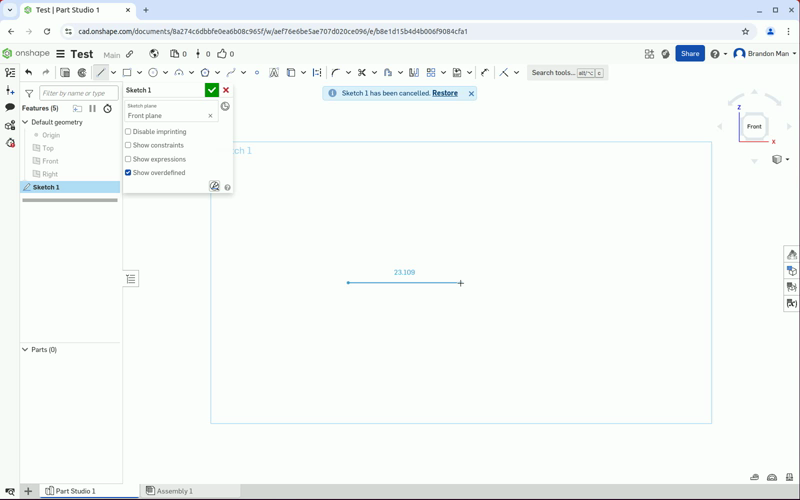
key_up(shift)
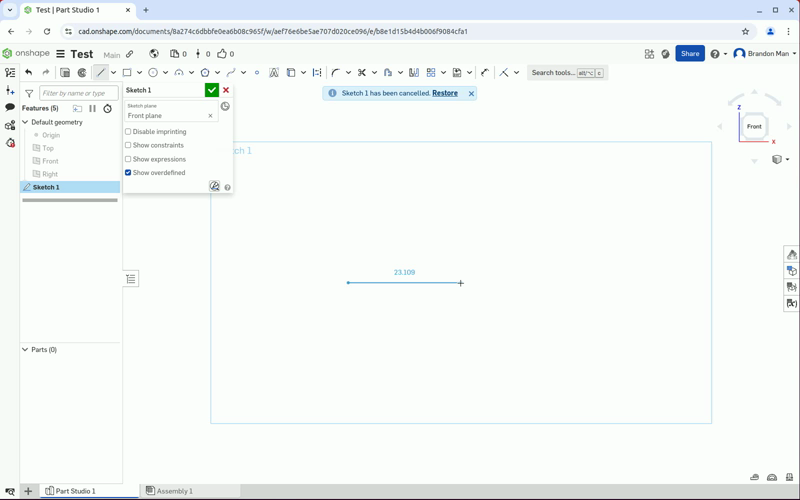
key_down(shift)
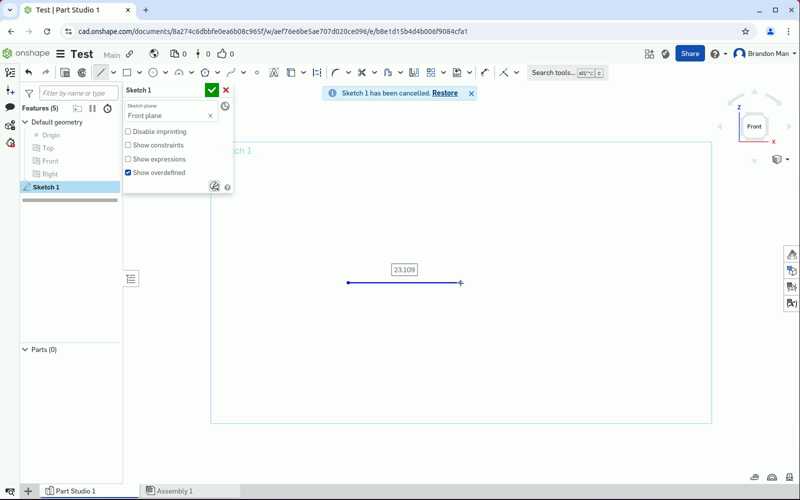
mouse_move(460, 189)
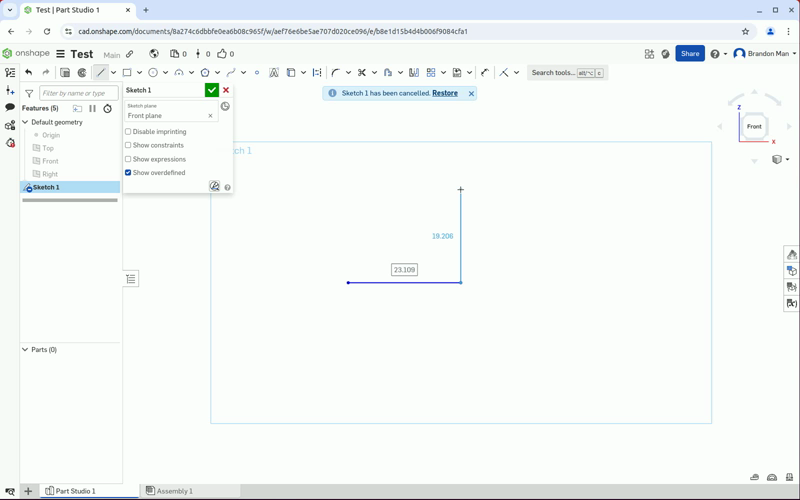
click(460, 189)
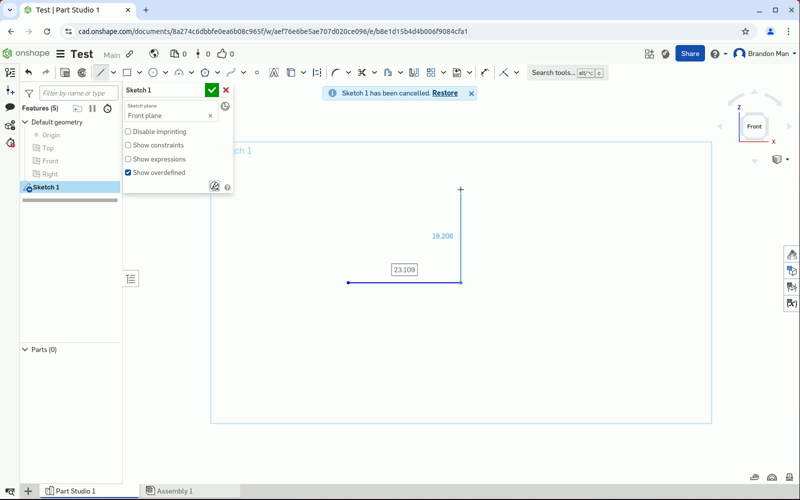
key_up(shift)
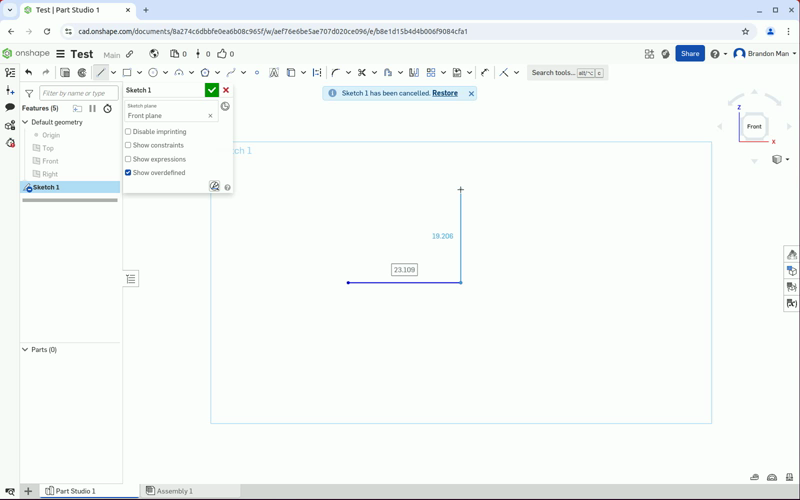
key_down(shift)
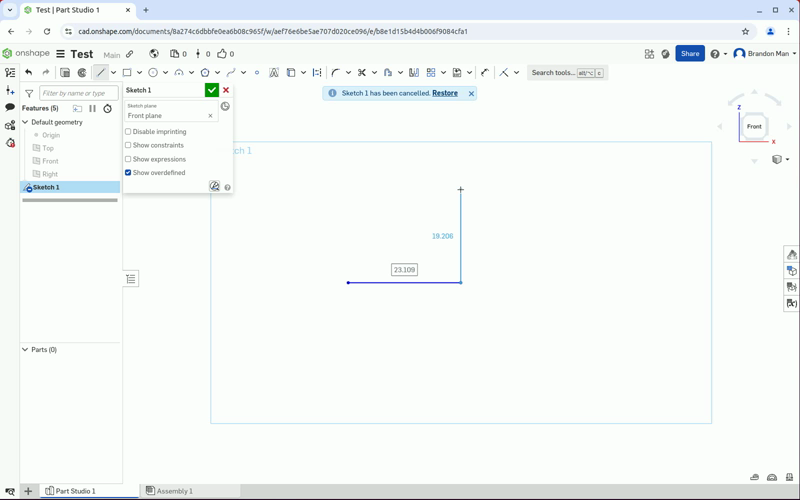
mouse_move(348, 189)
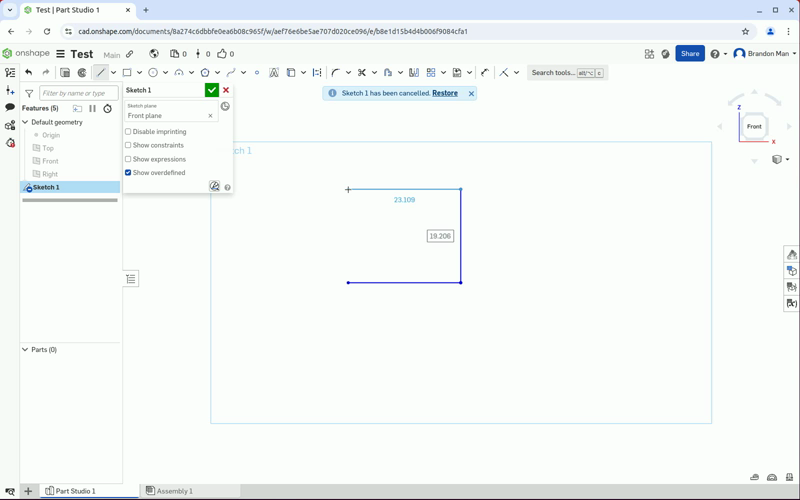
click(348, 189)
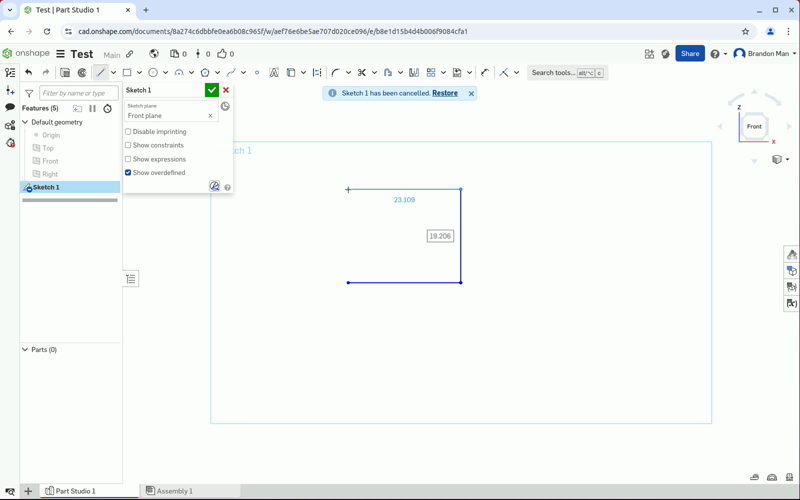
key_up(shift)
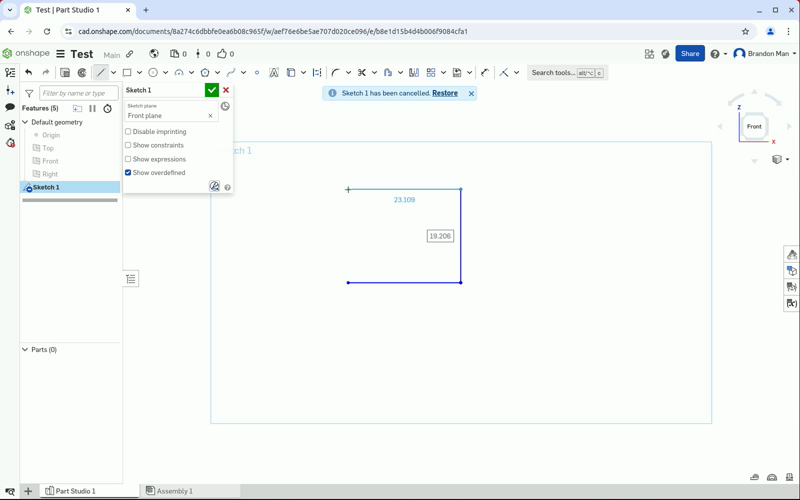
key_down(shift)
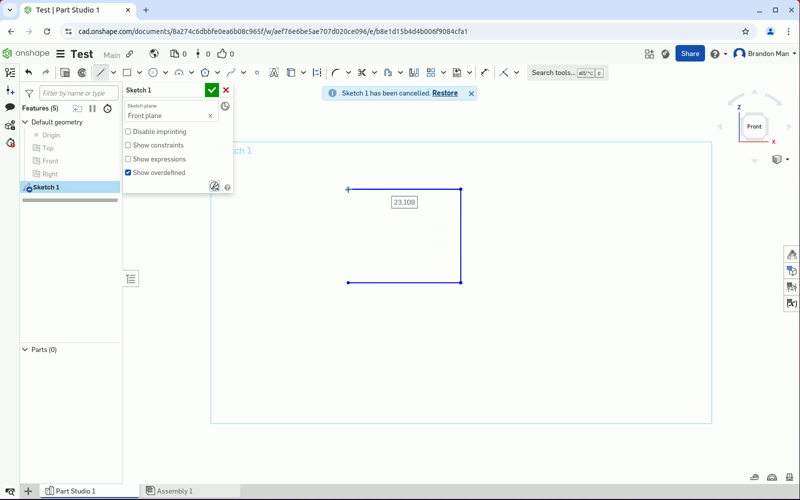
mouse_move(348, 282)
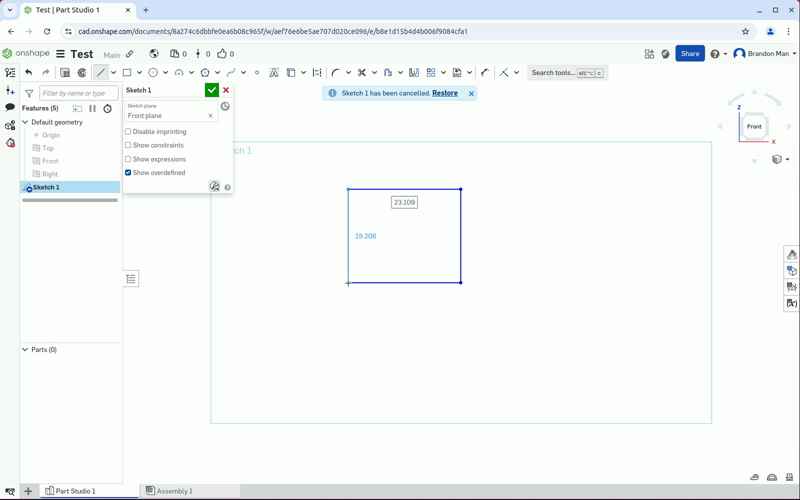
key_up(shift)
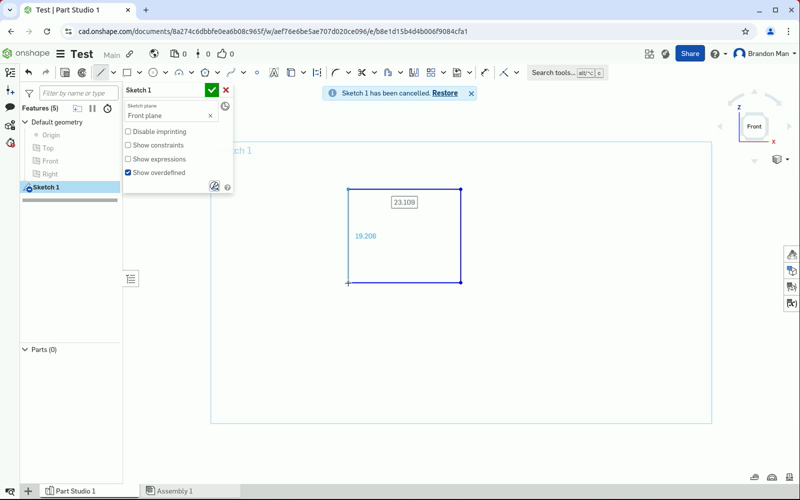
click(348, 282)
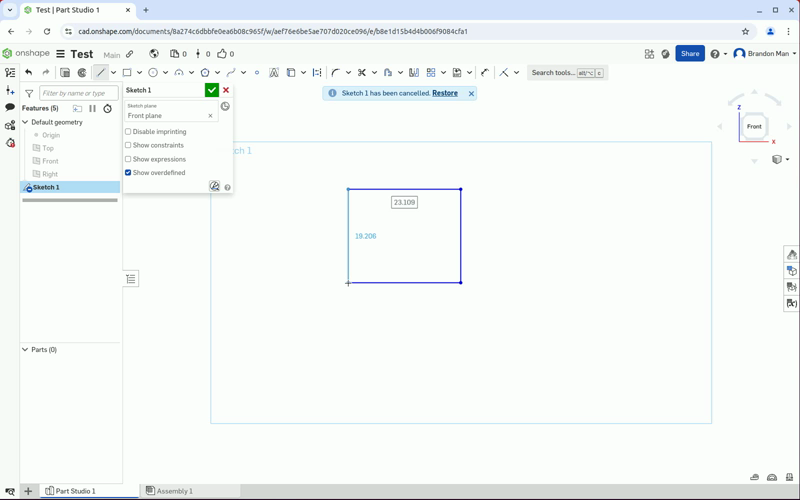
key(esc)
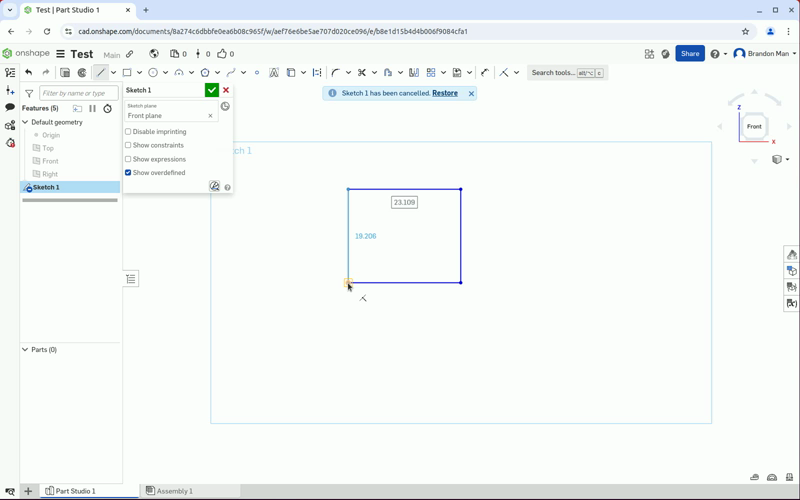
mouse_move(373, 204)
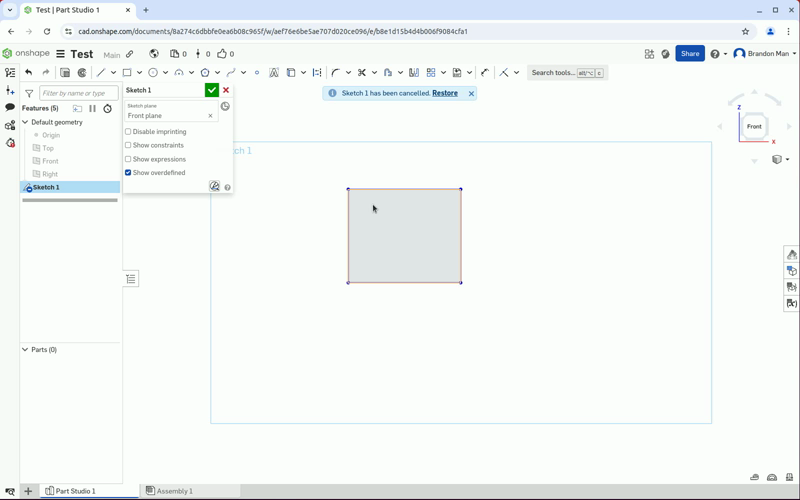
click(373, 204)
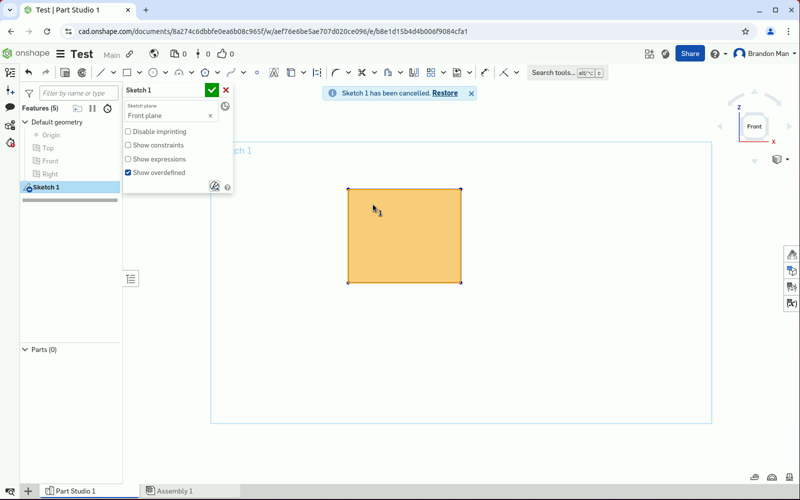
mouse_move(73, 352)
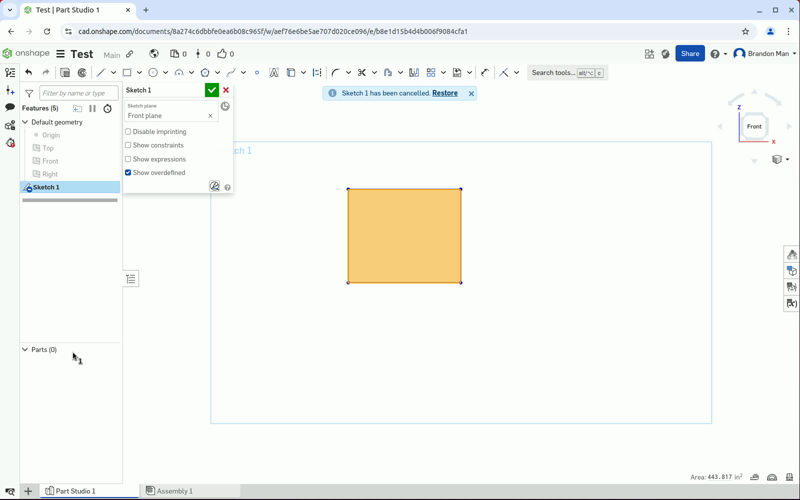
key(shift+y)
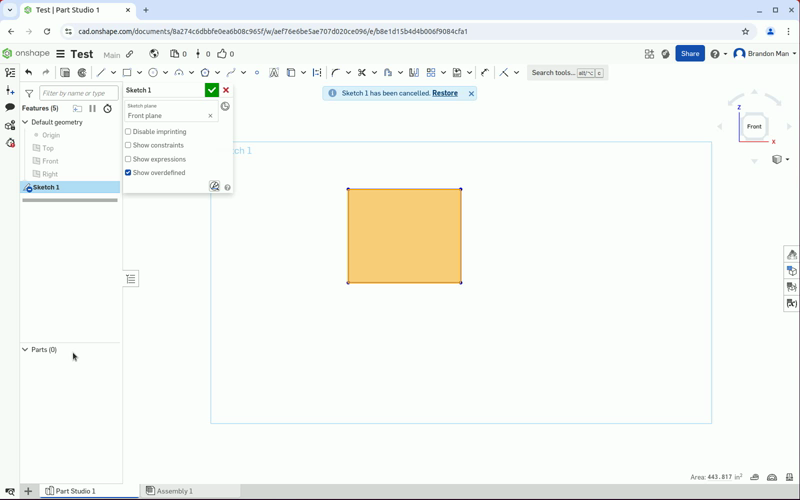
key(shift+e)
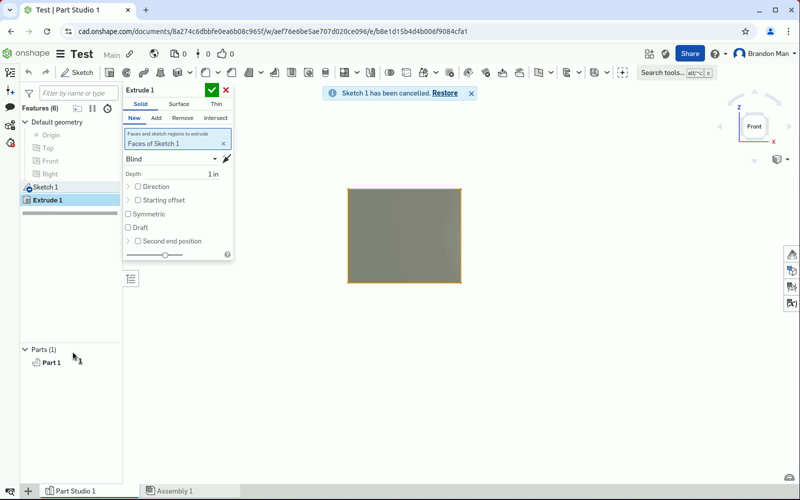
mouse_move(143, 106)
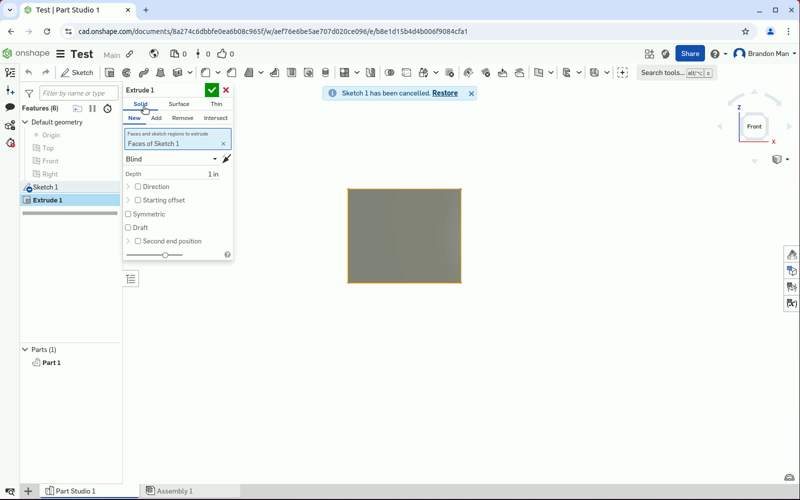
click(143, 106)
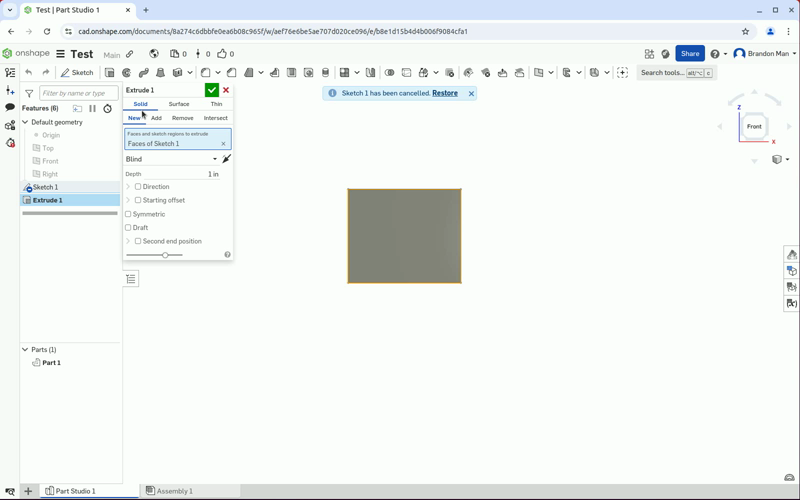
mouse_move(137, 120)
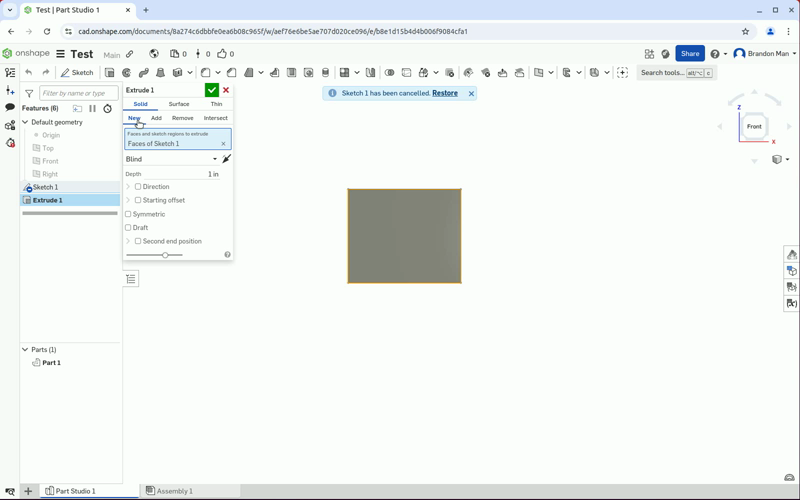
click(137, 120)
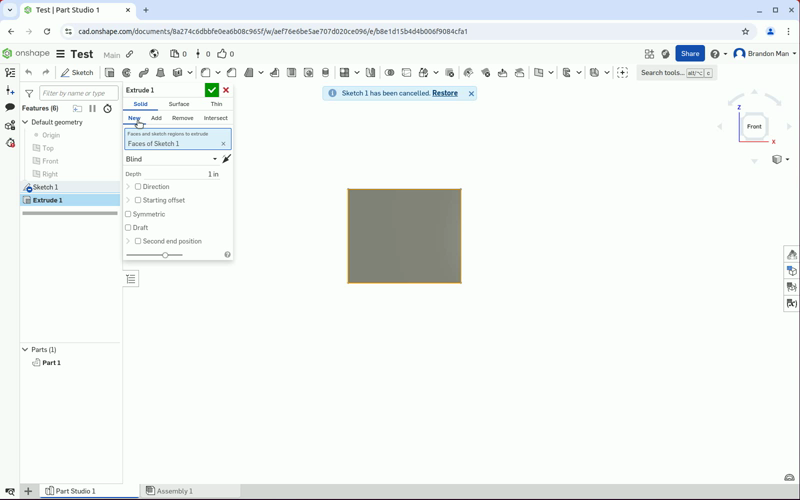
key(tab, 4)
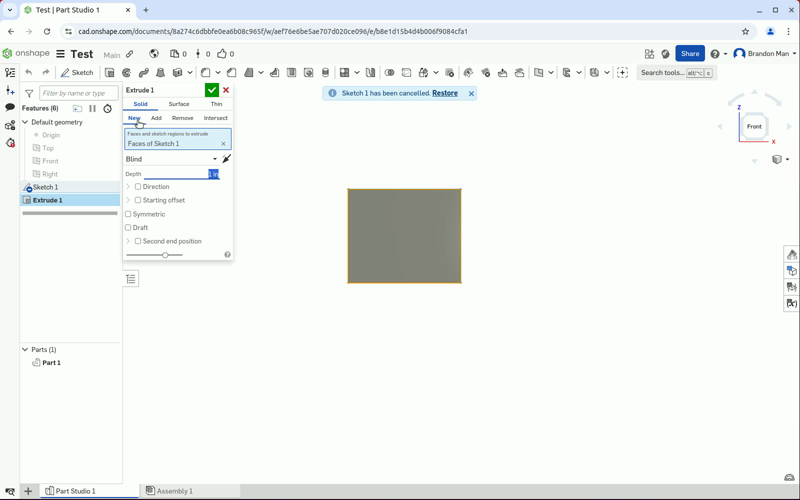
text(15.405)
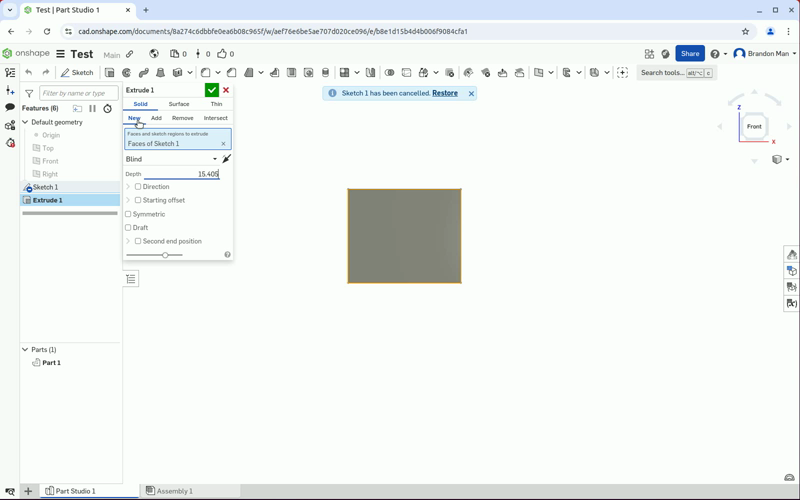
key(enter)
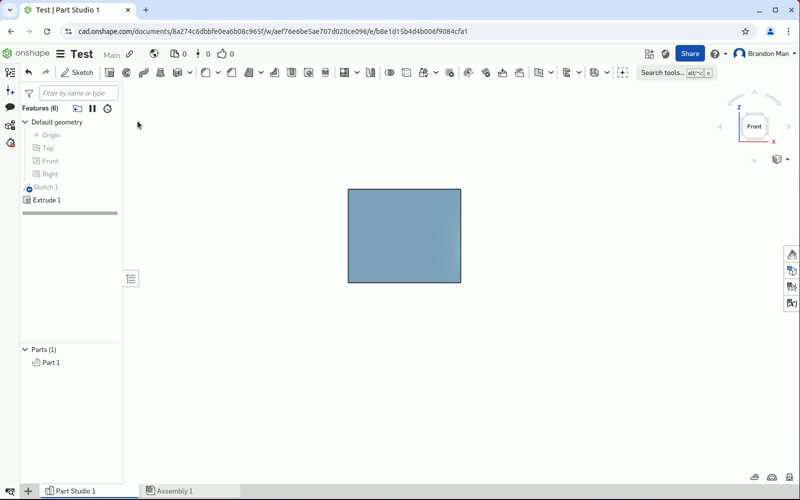
key(shift+h)
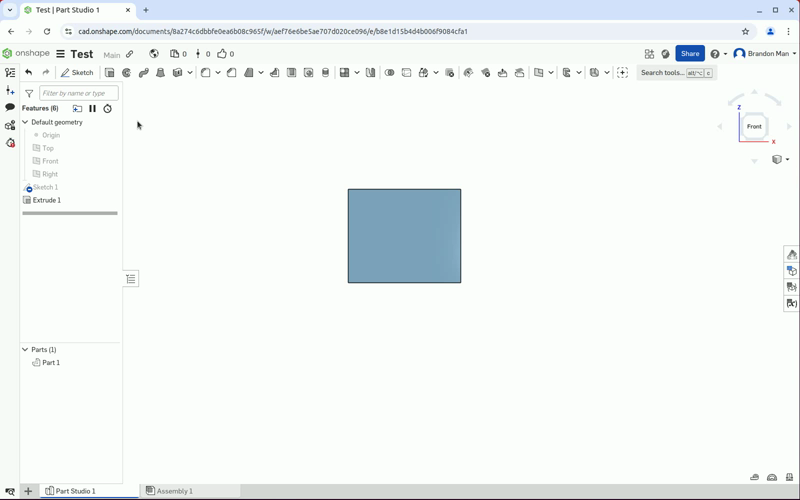
key(shift+h)
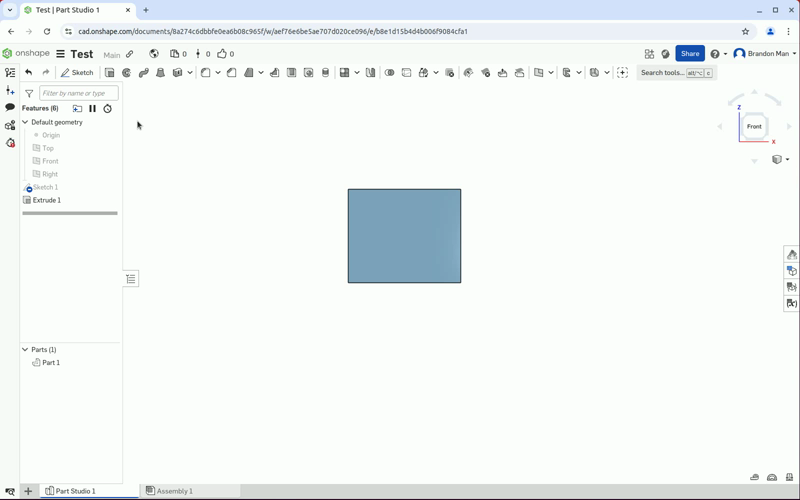
mouse_move(73, 189)
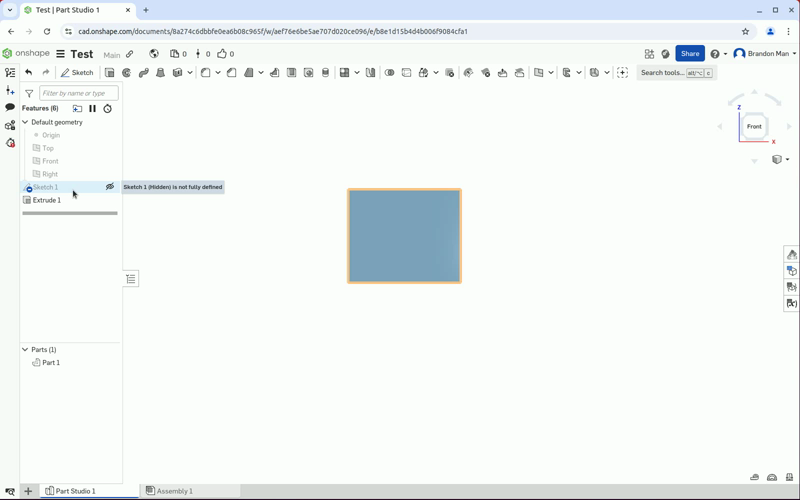
click(73, 189)
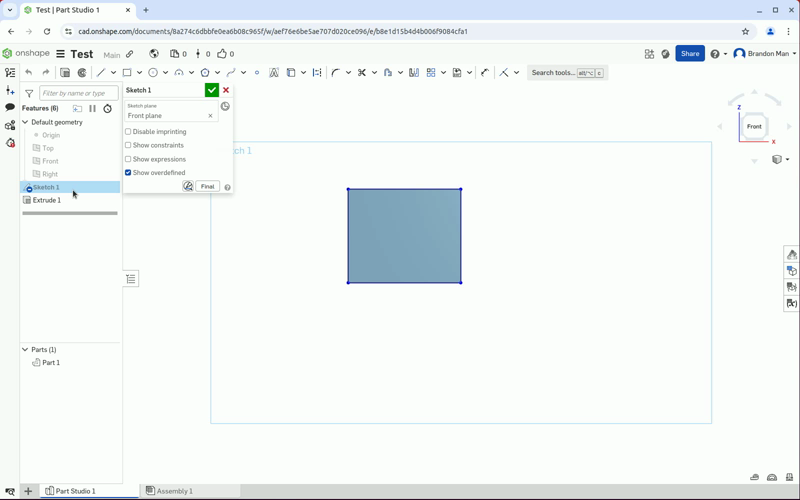
mouse_move(229, 92)
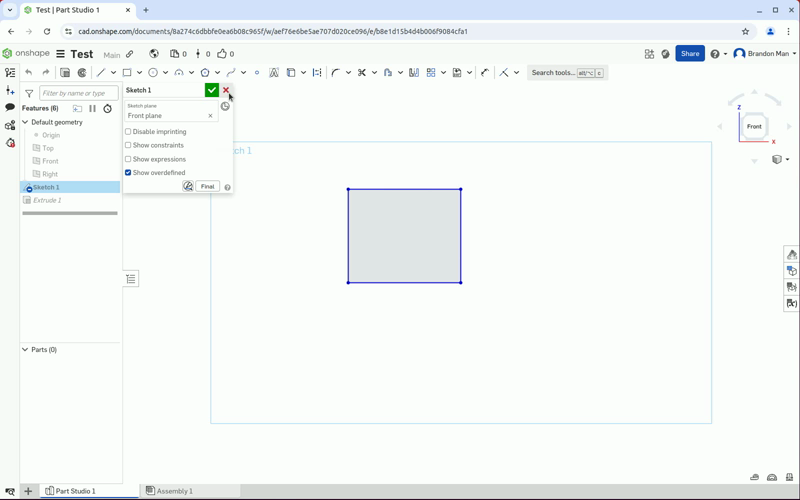
click(229, 92)
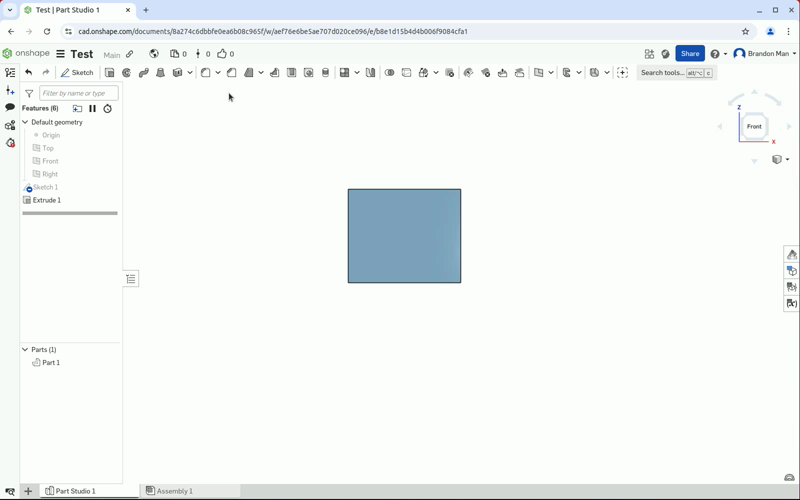
mouse_move(541, 75)
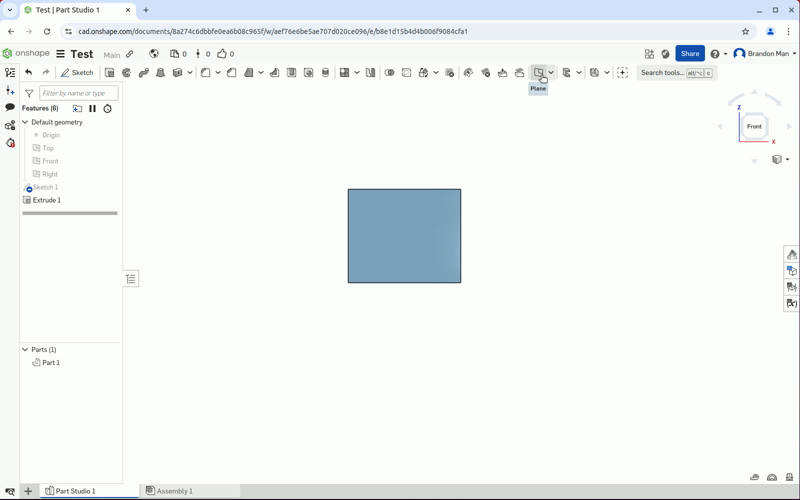
click(541, 75)
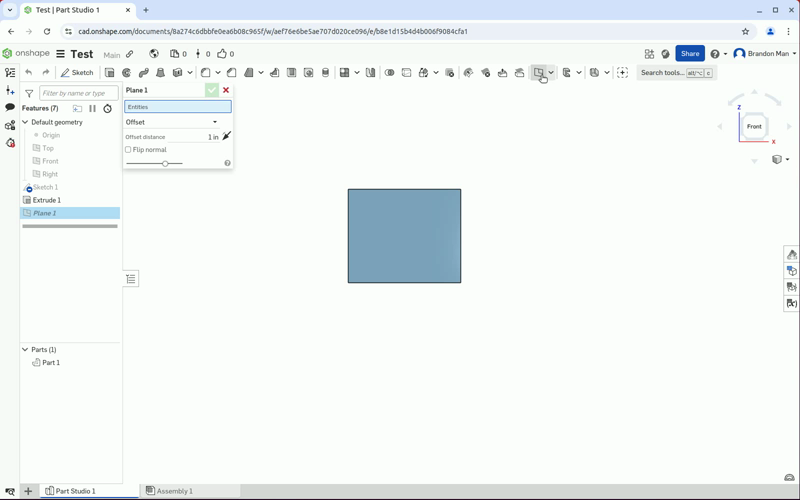
mouse_move(73, 163)
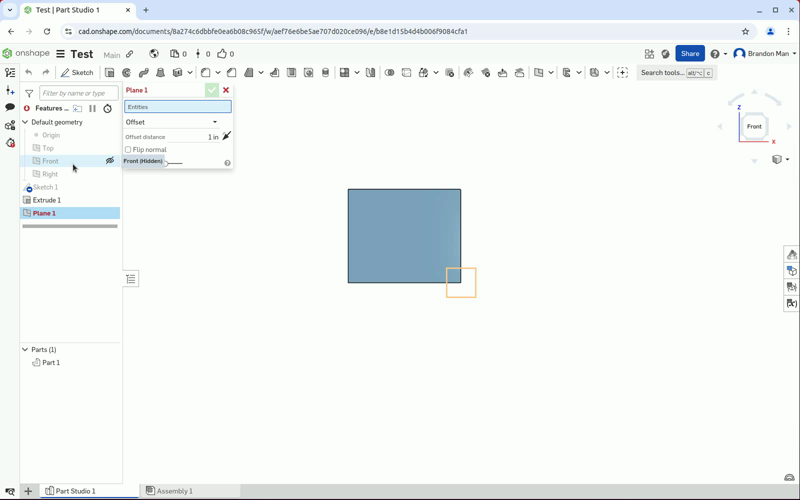
click(73, 163)
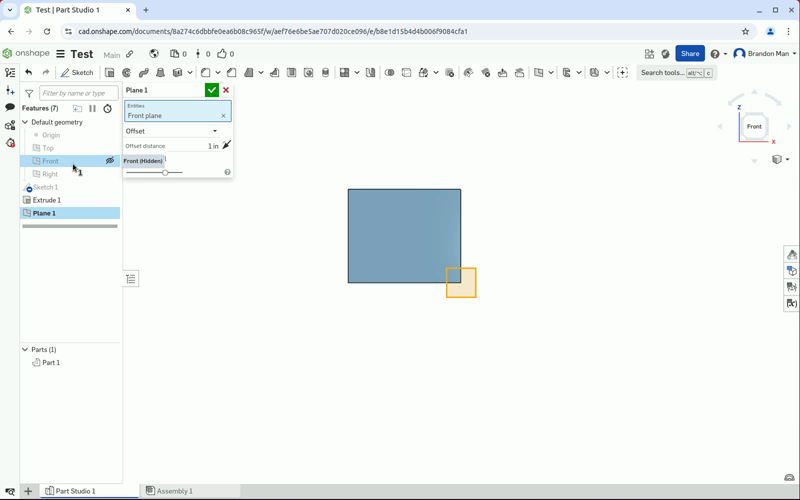
key(tab, 2)
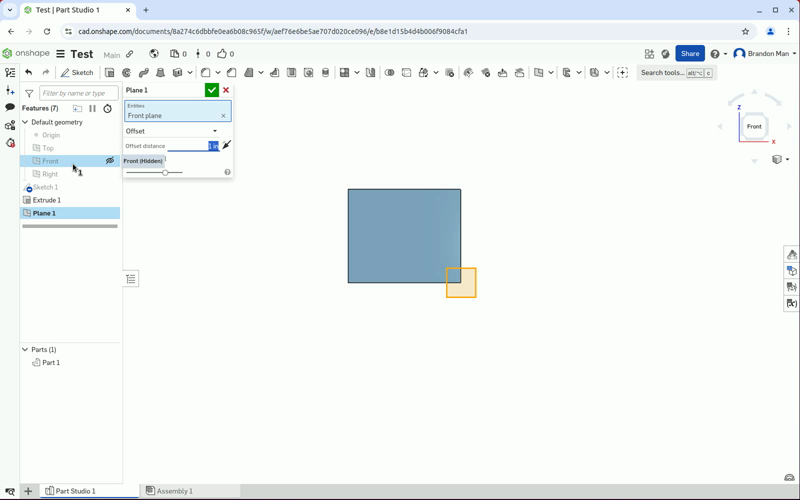
text(15.405)
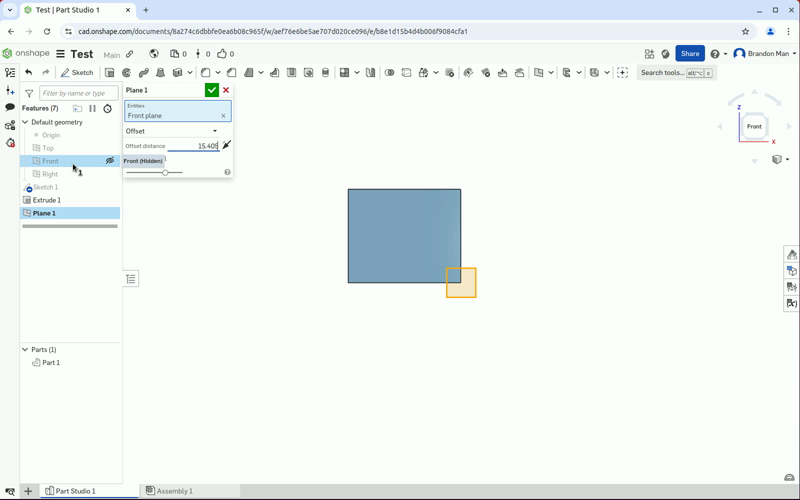
key(enter, 2)
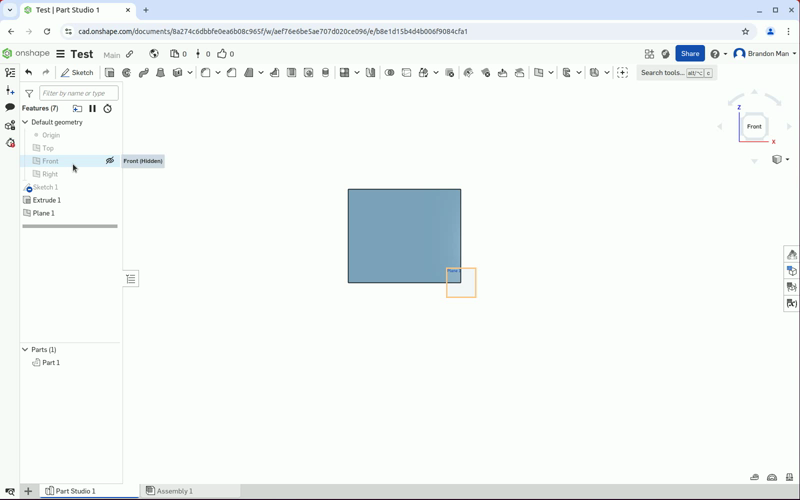
key(shift+s)
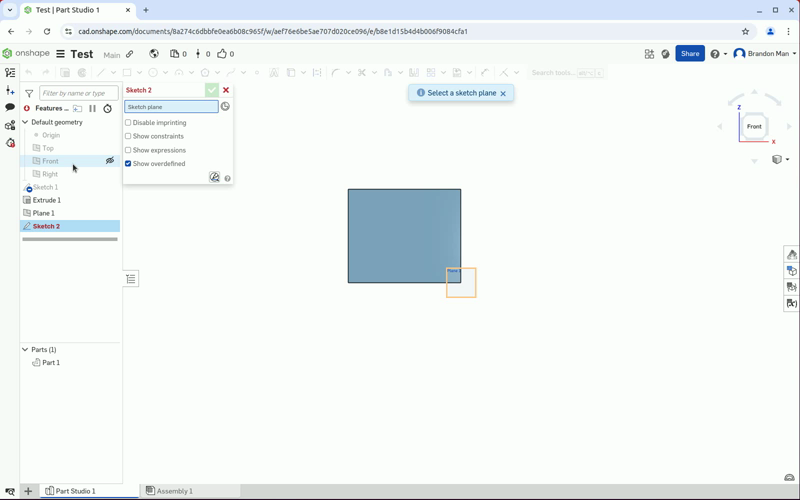
mouse_move(73, 215)
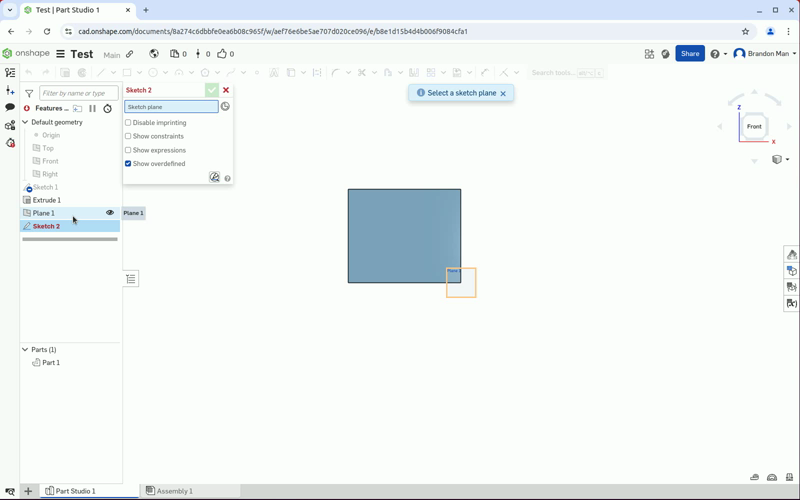
click(73, 215)
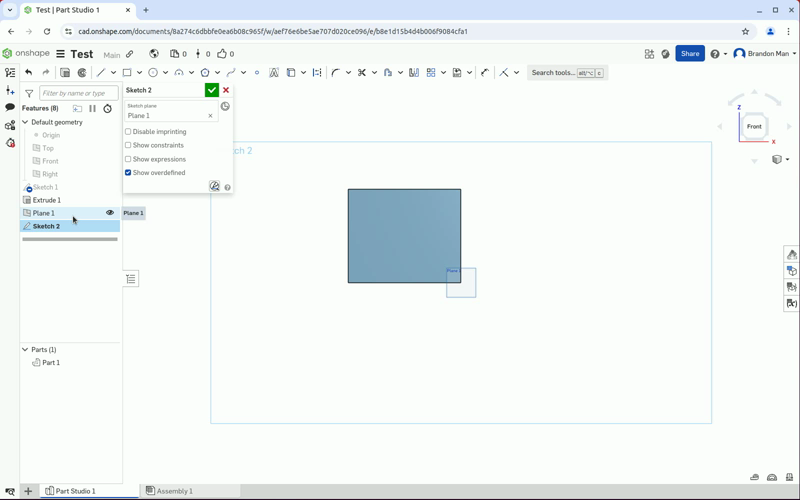
mouse_move(73, 352)
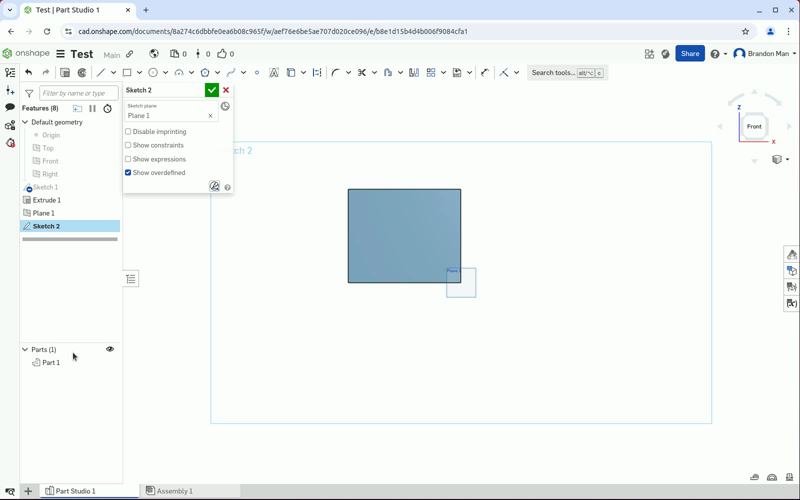
key(y)
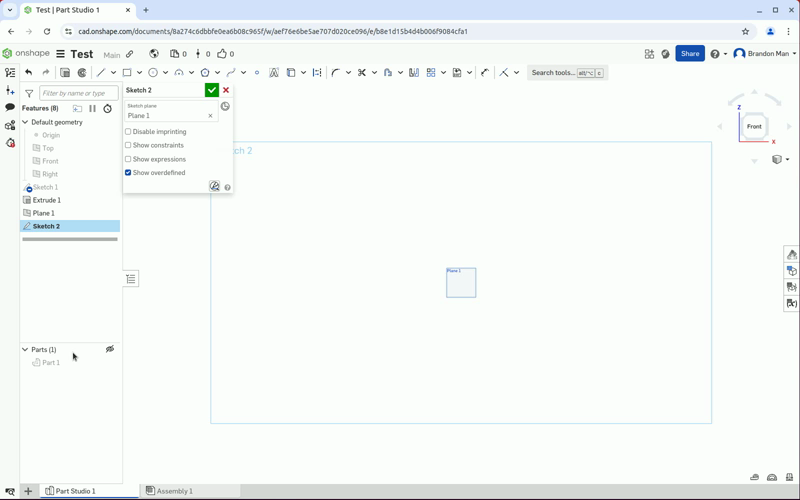
key(l)
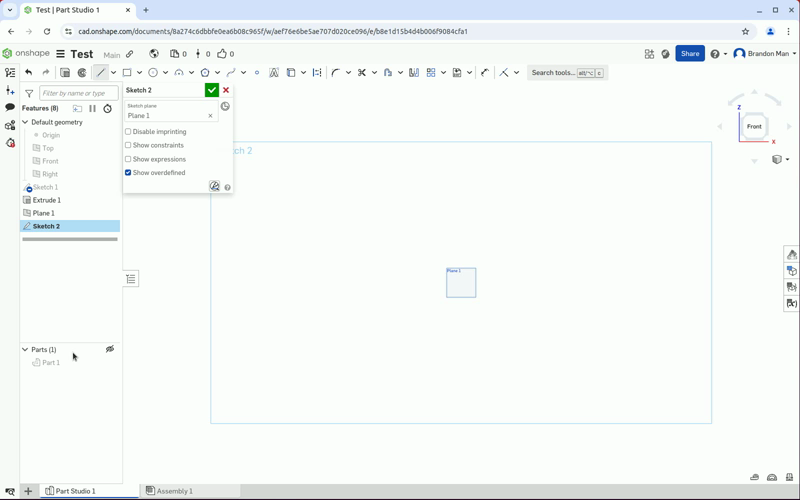
key_down(shift)
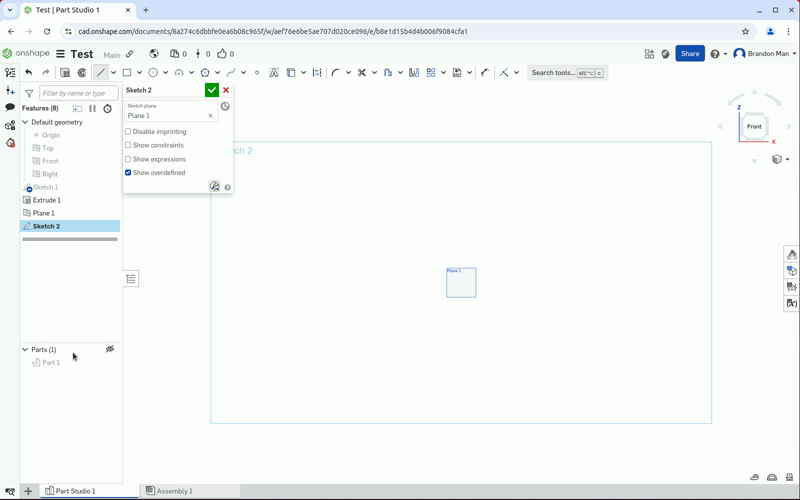
mouse_move(348, 245)
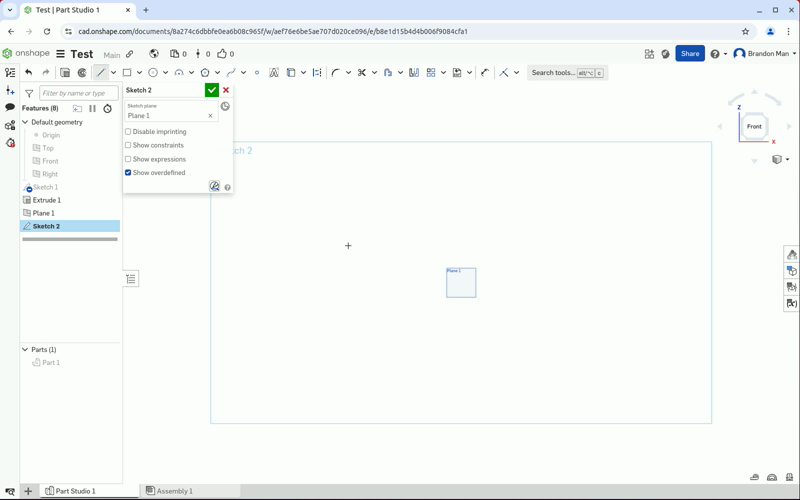
click(348, 245)
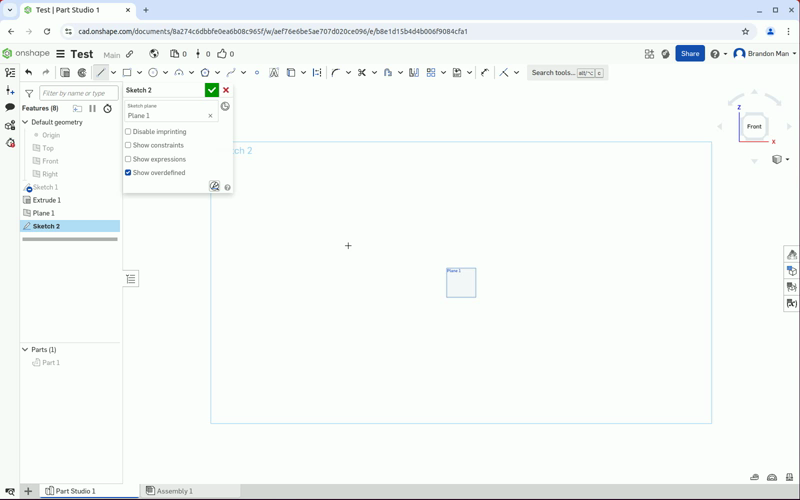
key_up(shift)
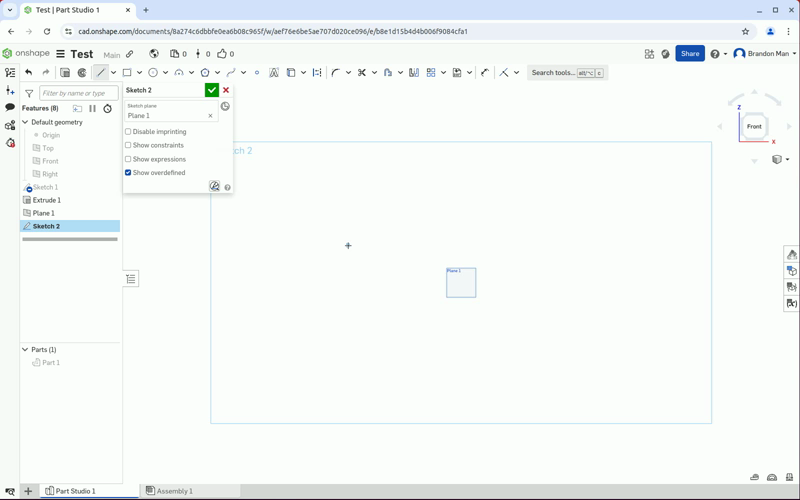
key_down(shift)
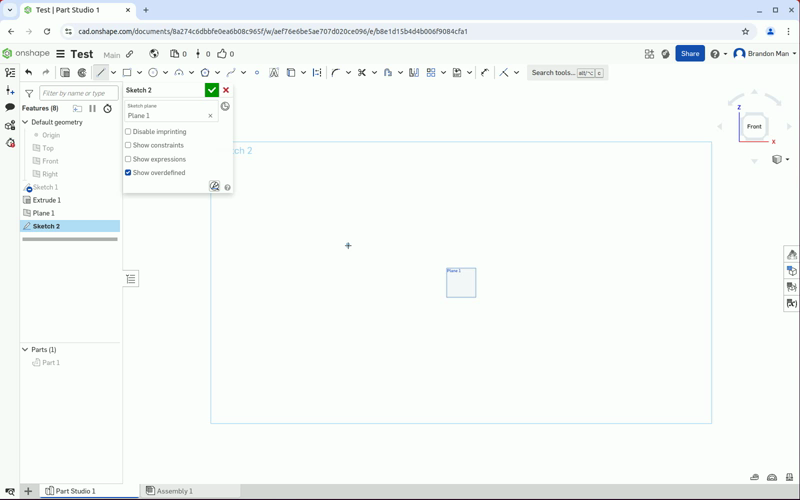
mouse_move(423, 245)
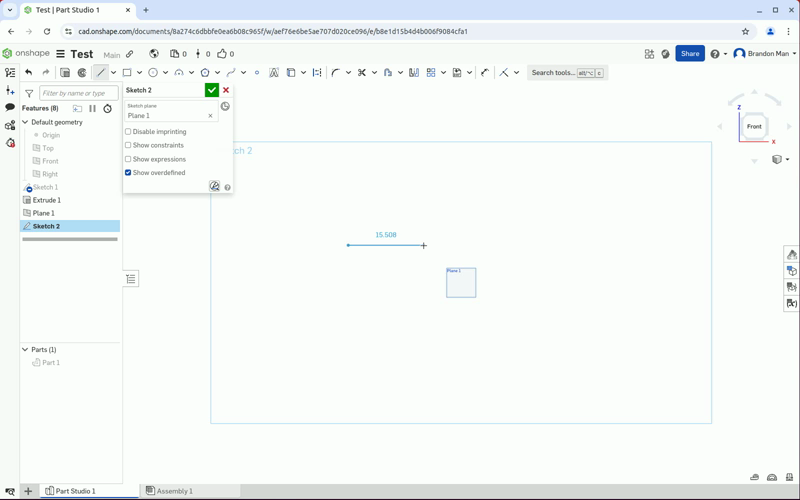
click(423, 245)
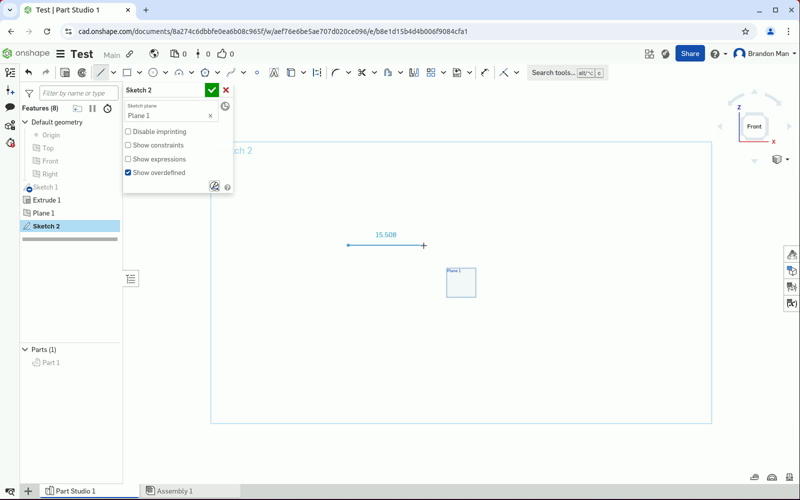
key_up(shift)
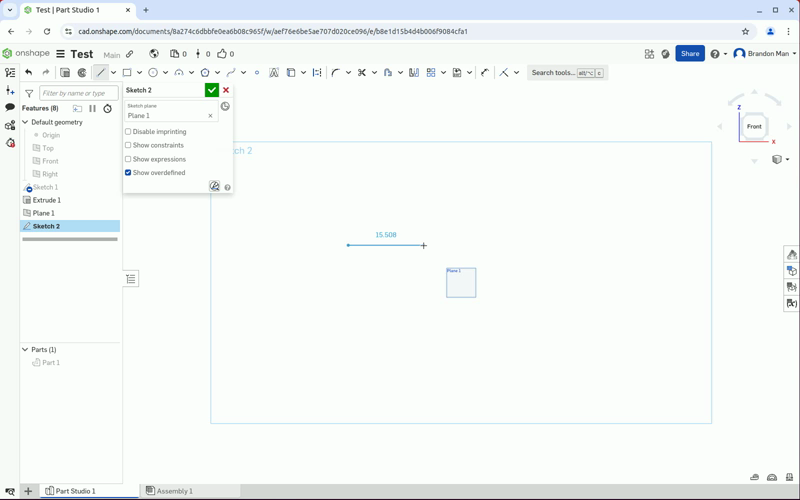
key_down(shift)
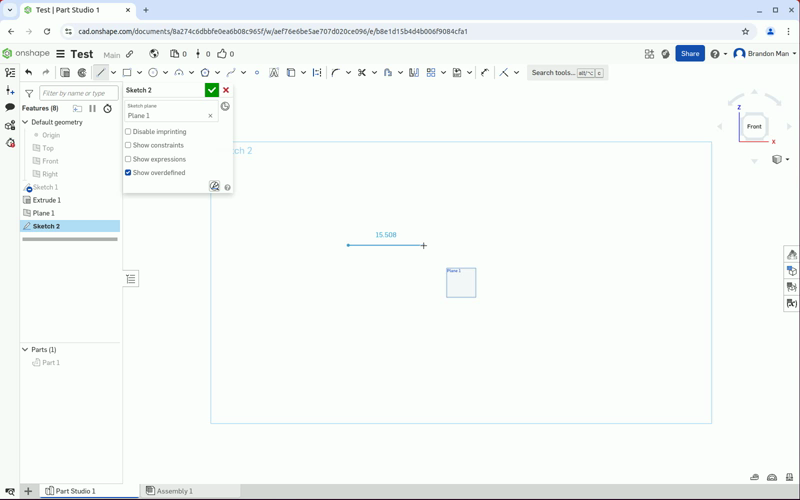
mouse_move(453, 245)
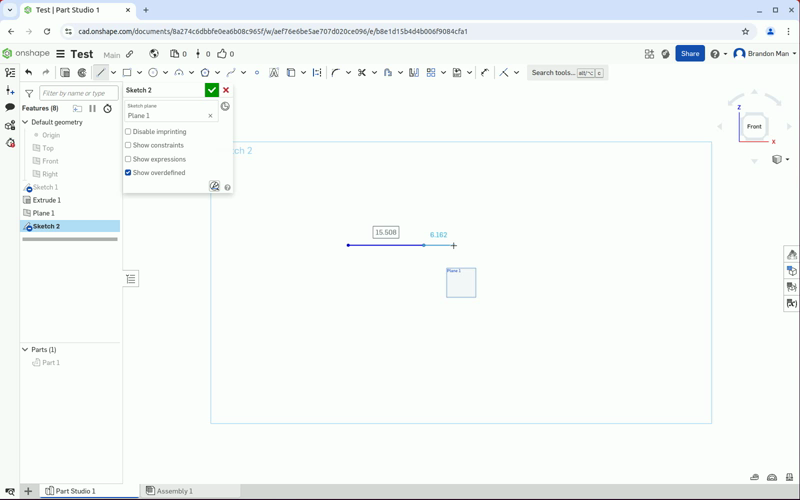
mouse_move(423, 189)
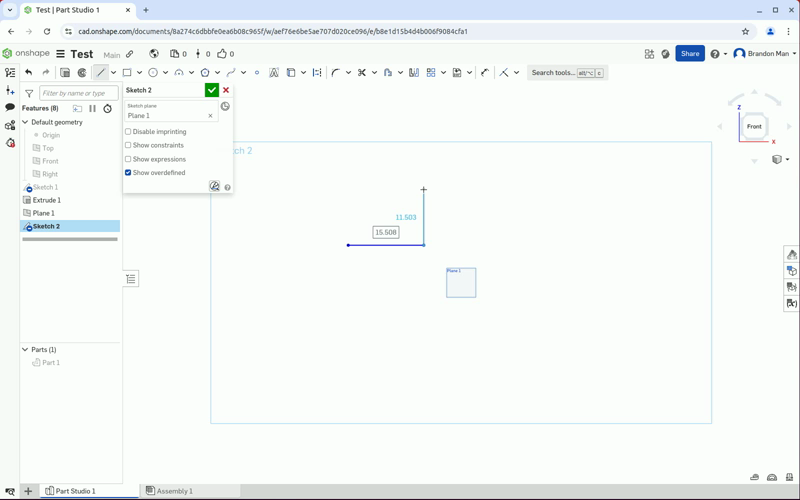
click(423, 189)
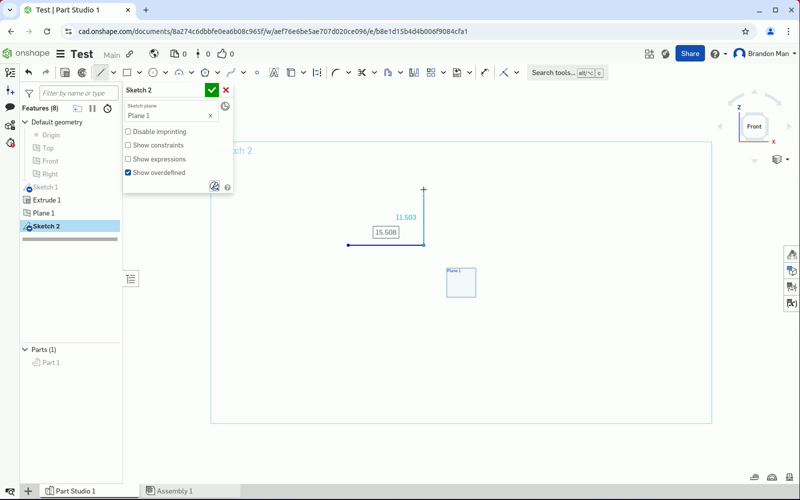
key_up(shift)
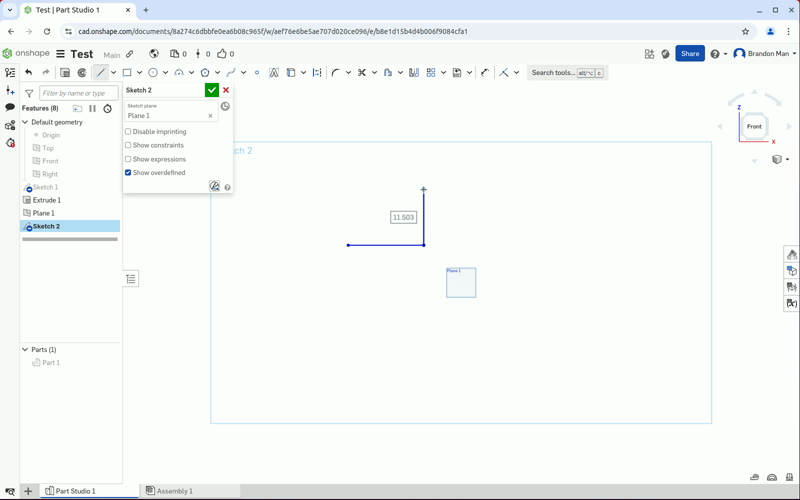
key_down(shift)
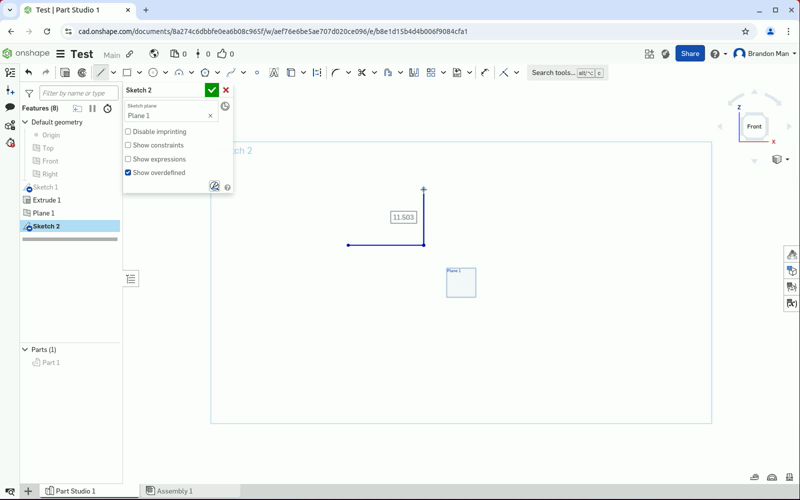
mouse_move(348, 189)
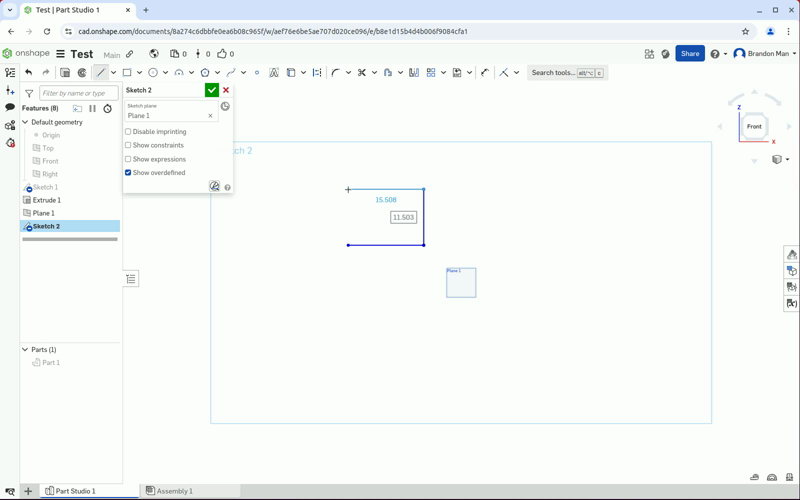
click(348, 189)
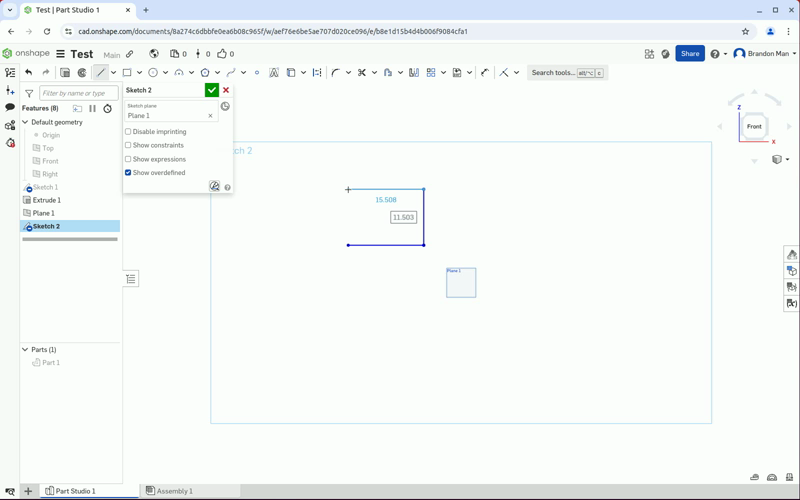
key_up(shift)
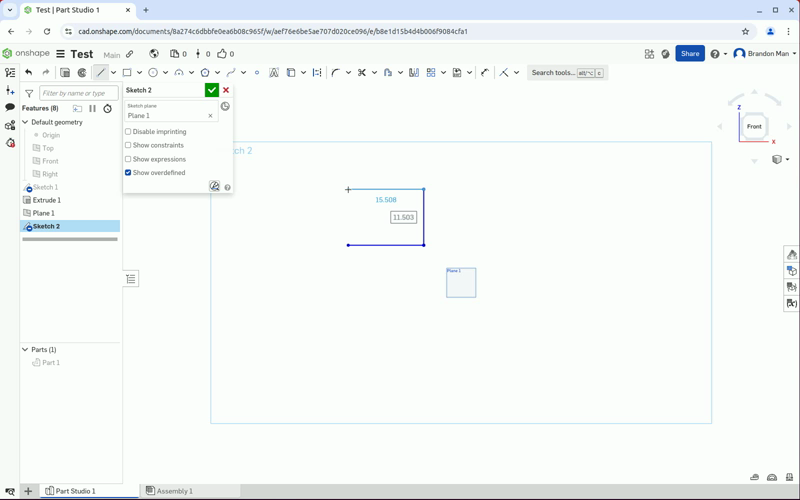
mouse_move(378, 189)
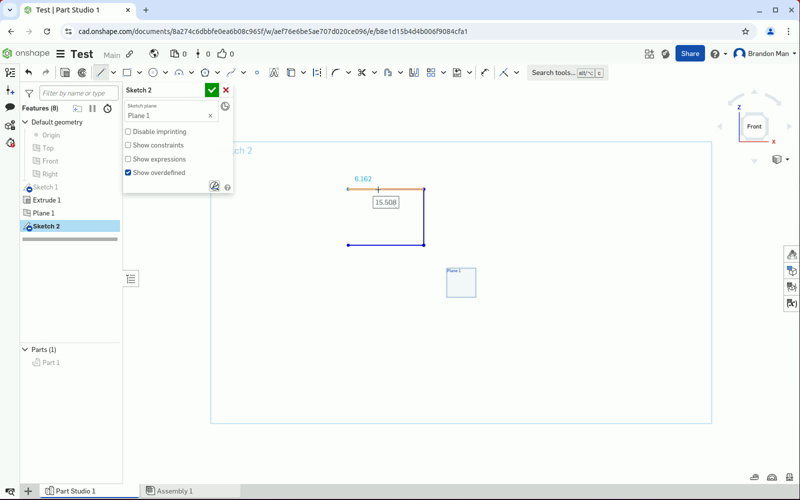
key_down(shift)
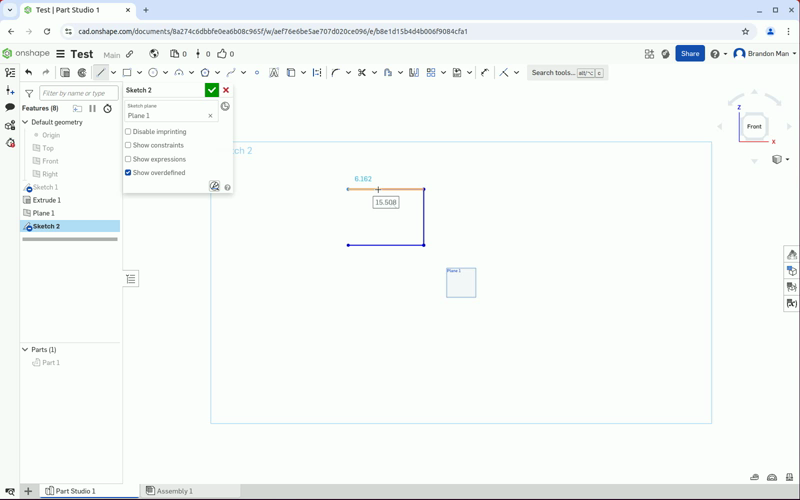
mouse_move(348, 245)
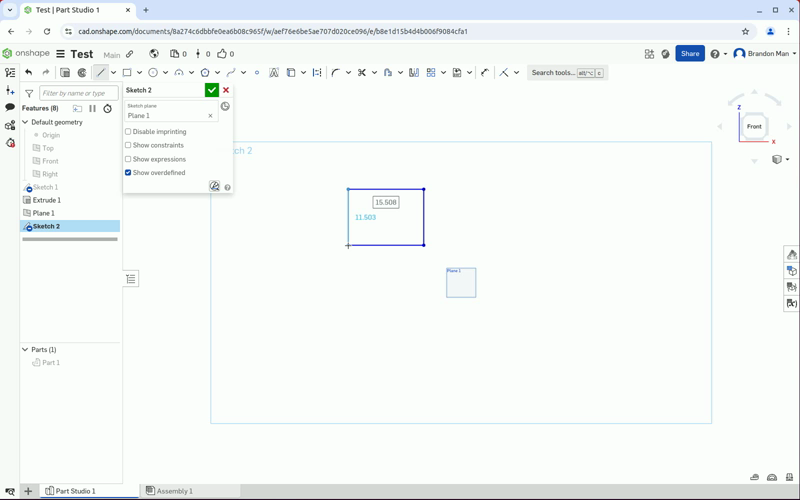
key_up(shift)
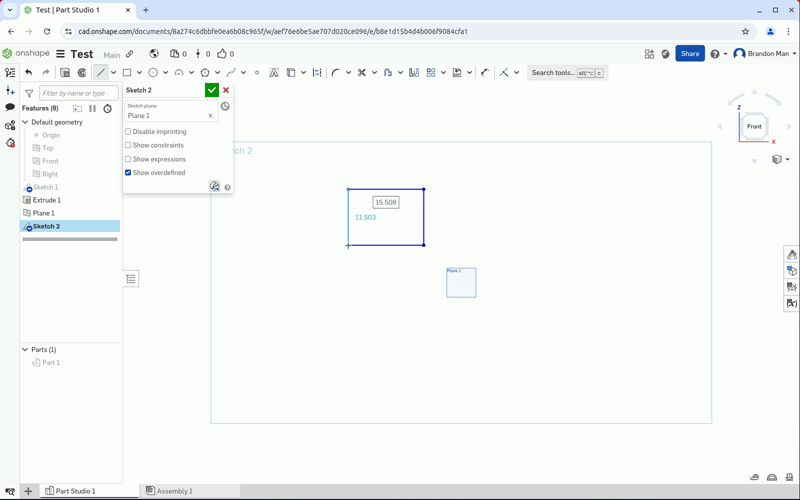
click(348, 245)
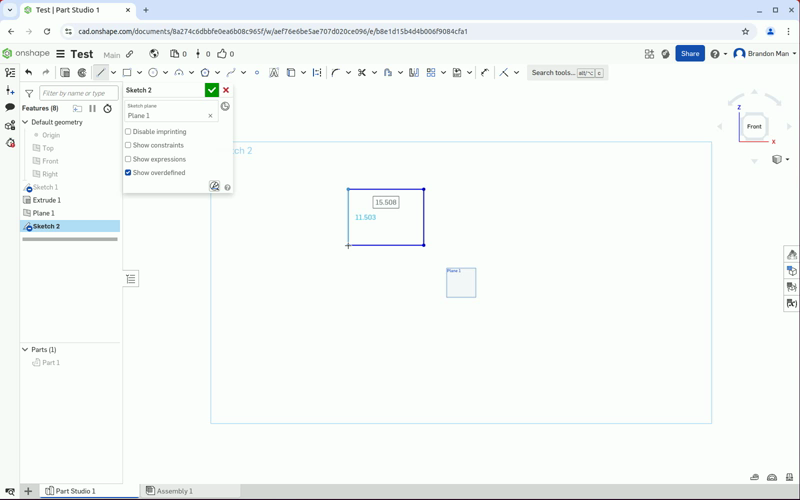
key(esc)
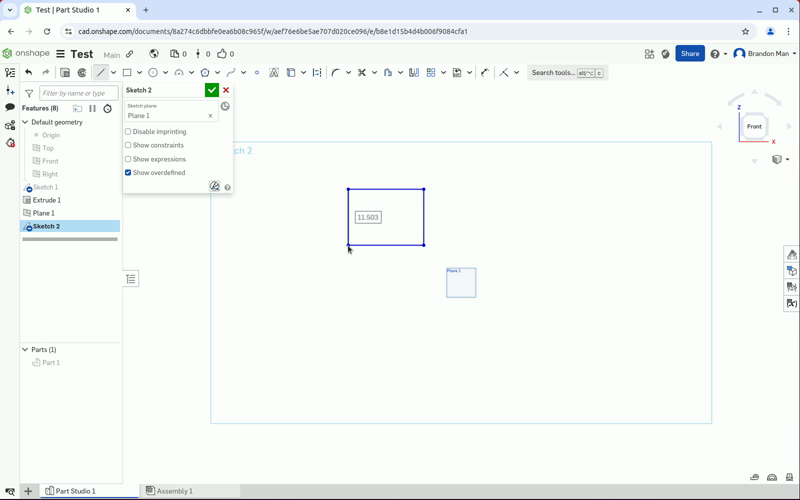
mouse_move(367, 238)
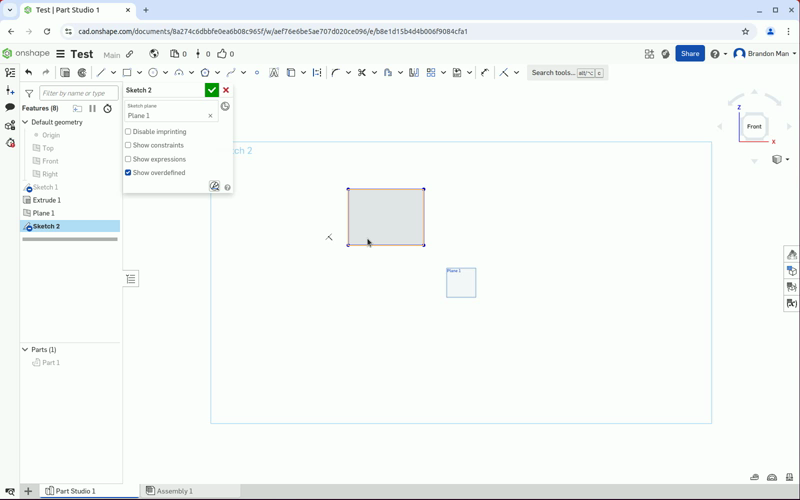
click(367, 238)
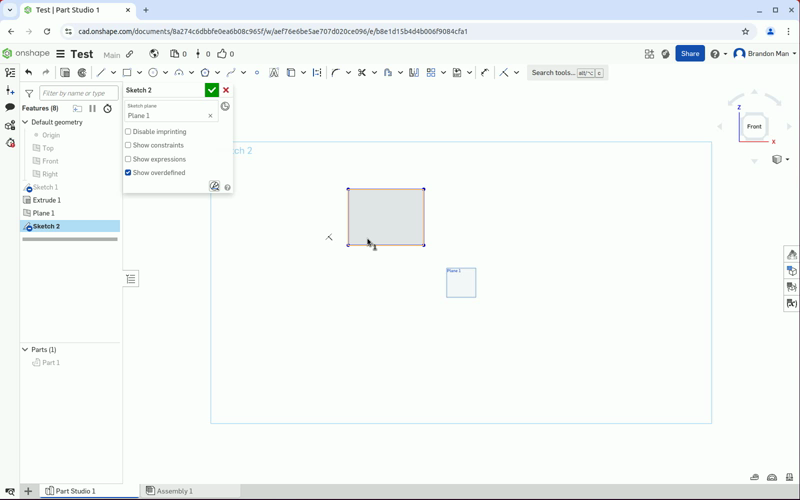
mouse_move(73, 352)
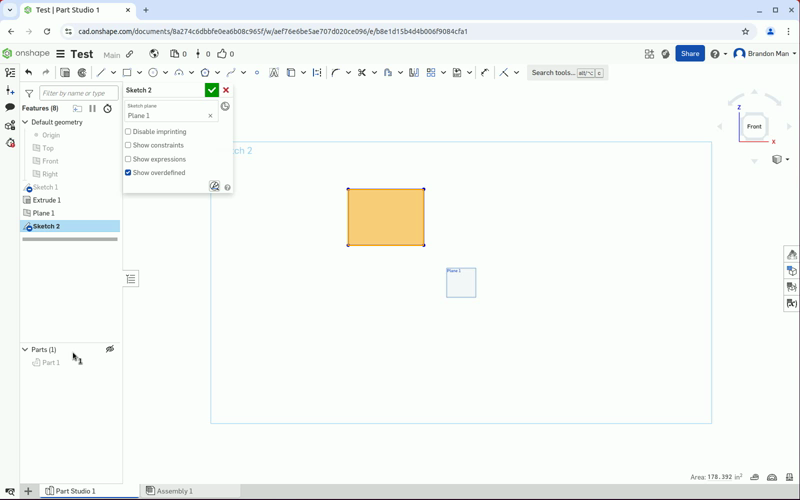
key(shift+y)
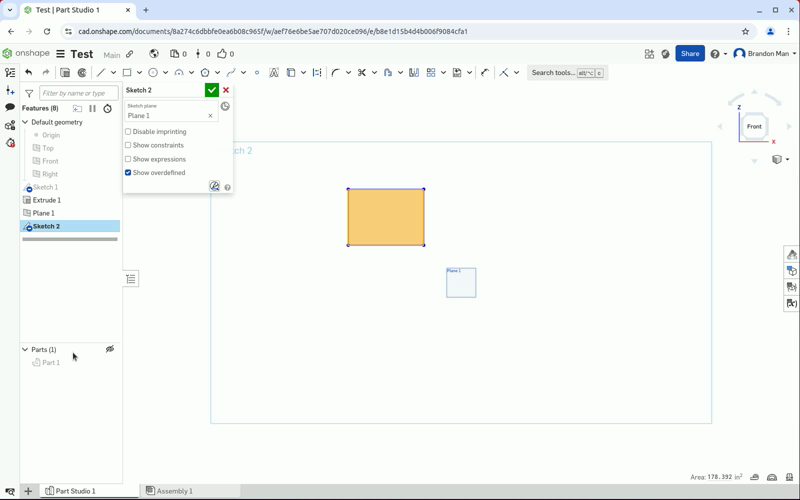
key(shift+e)
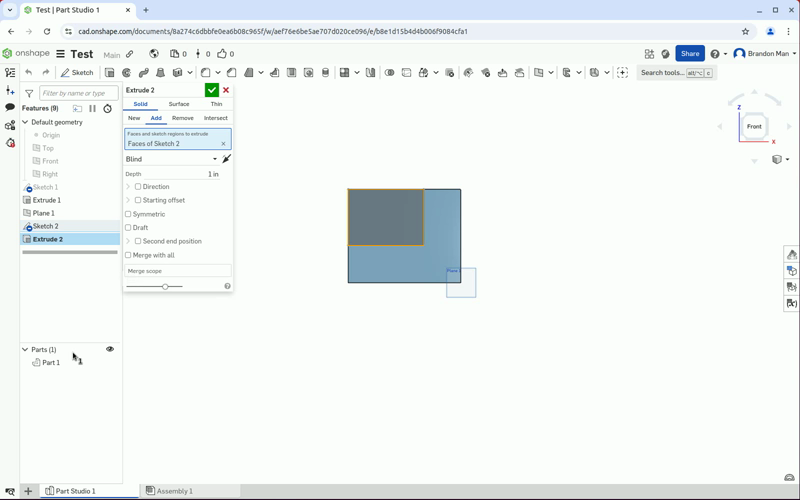
mouse_move(143, 106)
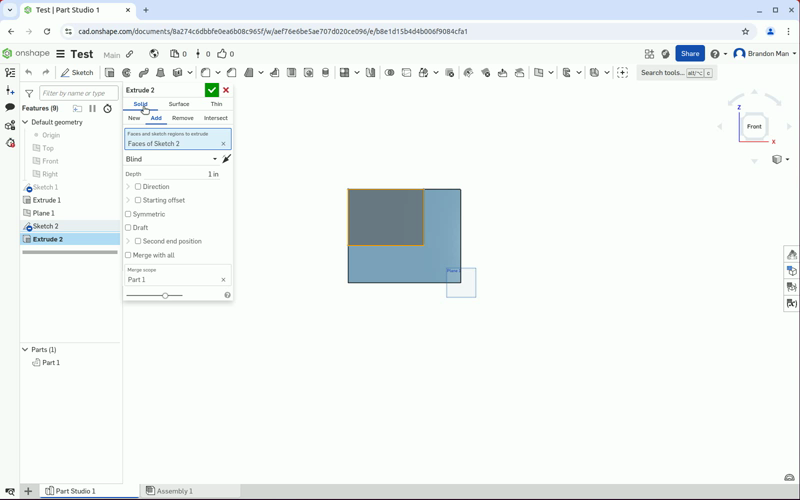
click(143, 106)
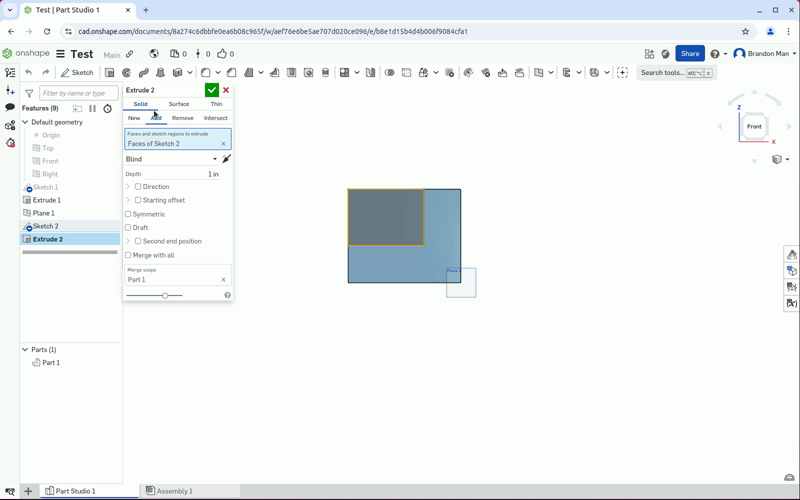
mouse_move(186, 120)
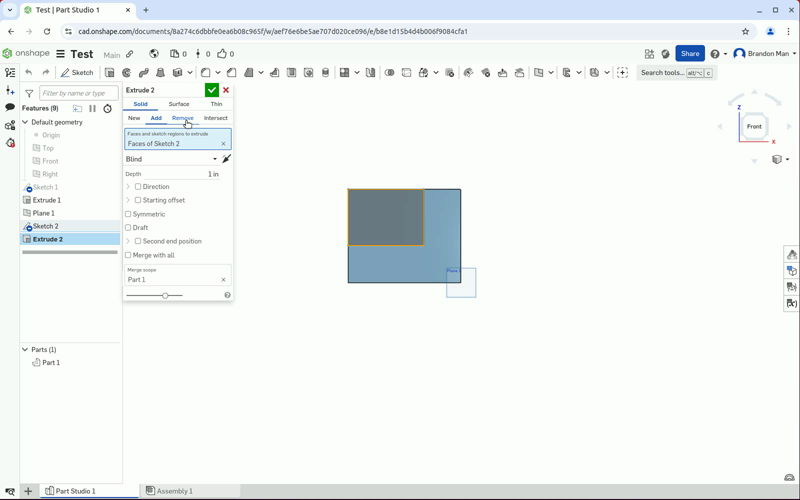
click(186, 120)
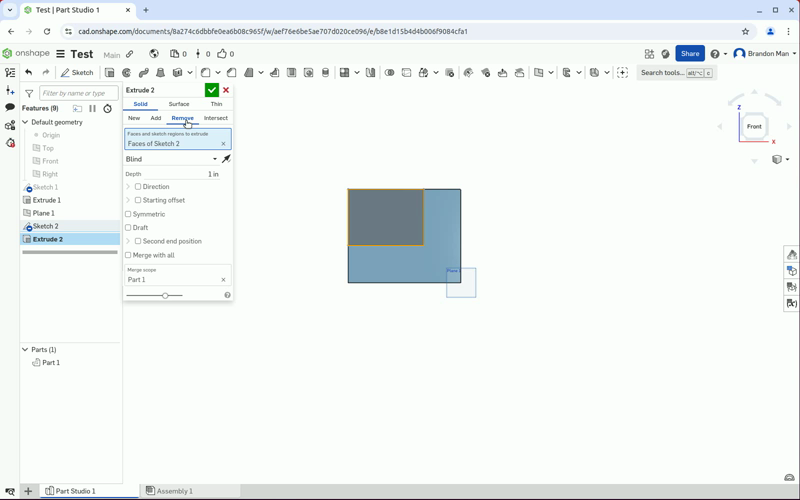
key(tab, 4)
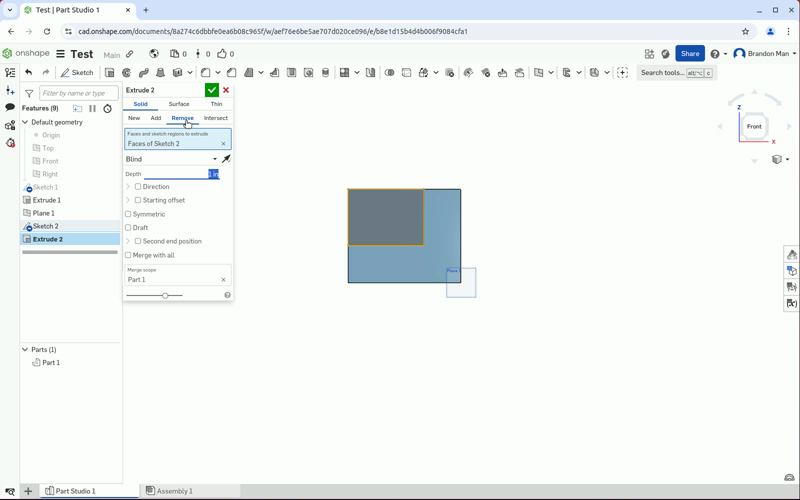
text(7.703)
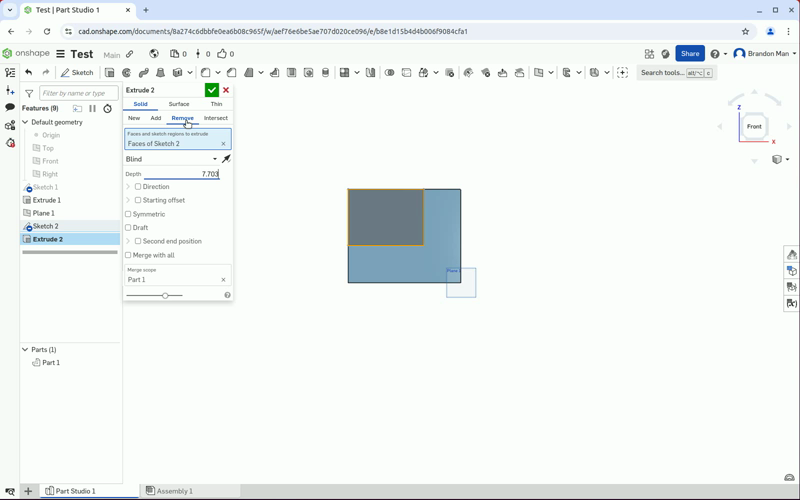
key(tab, 6)
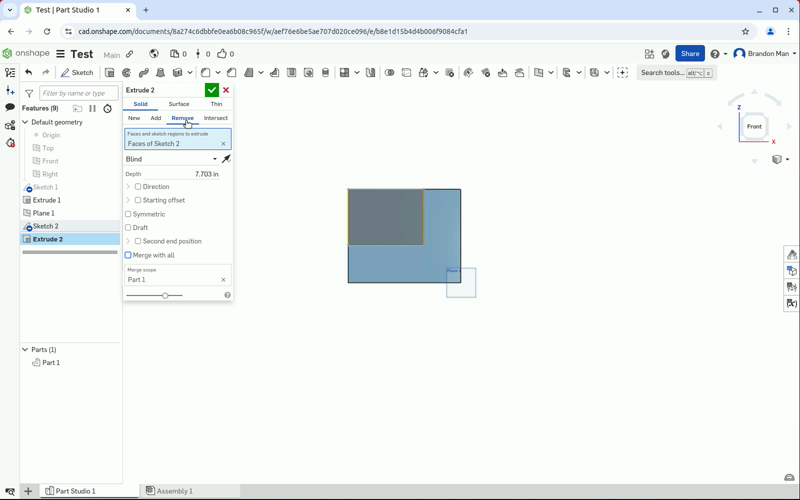
key(space)
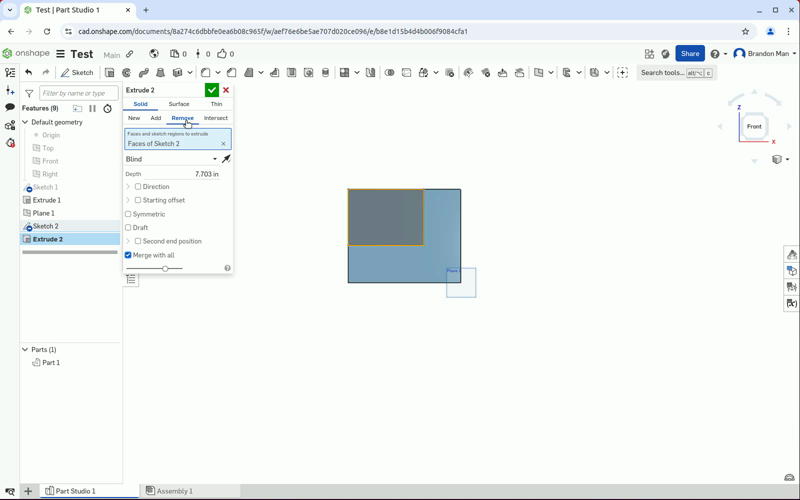
key(enter)
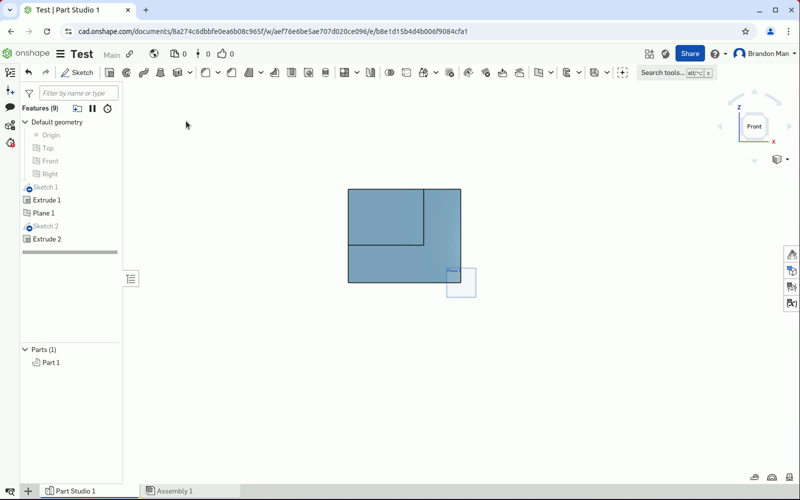
key(shift+h)
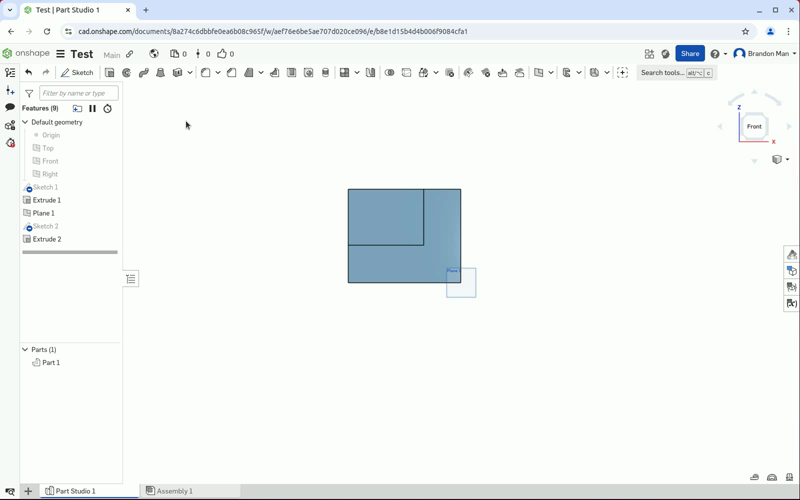
key(shift+h)
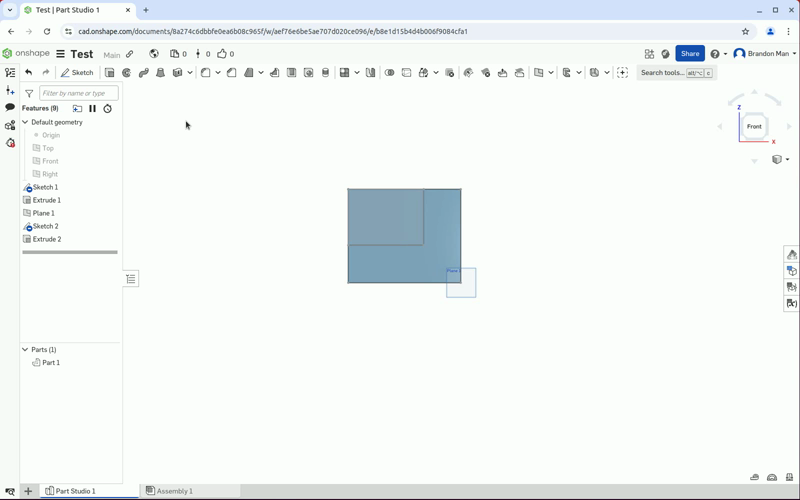
key(shift+7)
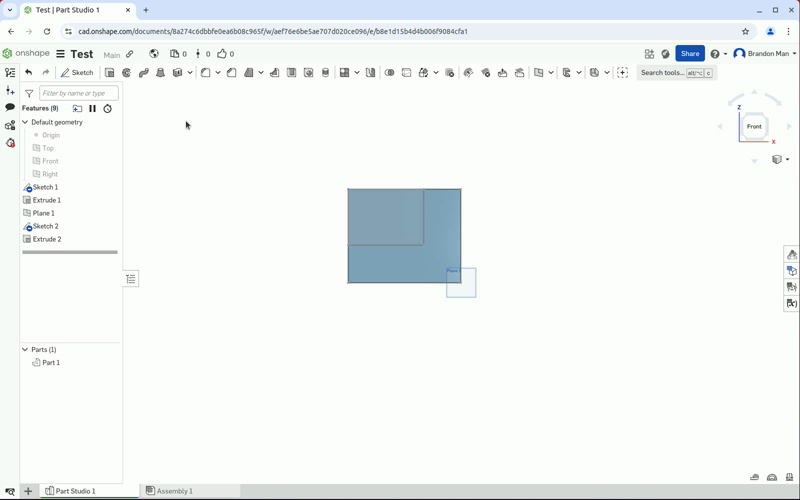
key(left, 2)
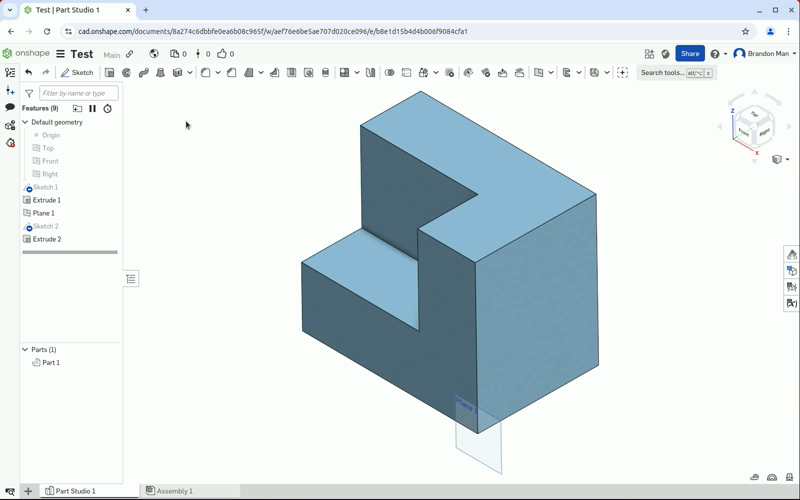
key(down, 2)
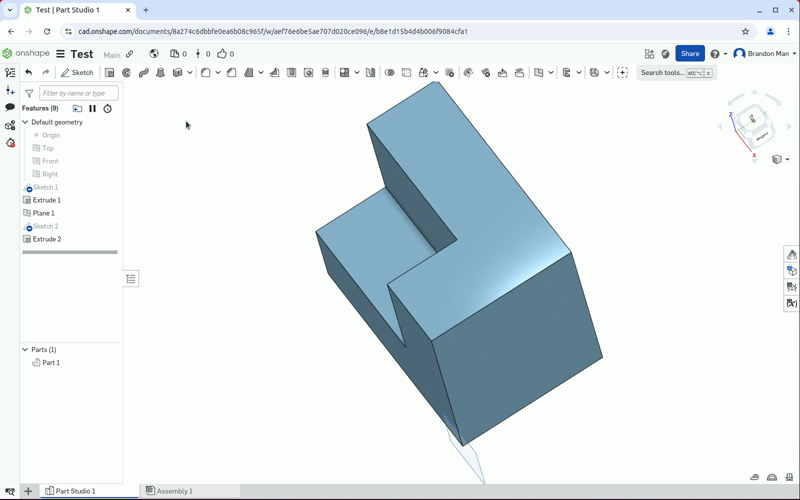
key(up, 2)
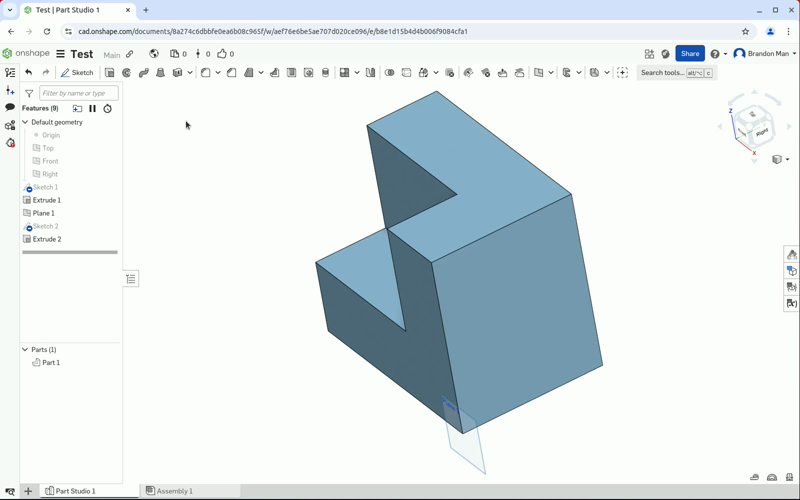
key(right, 2)
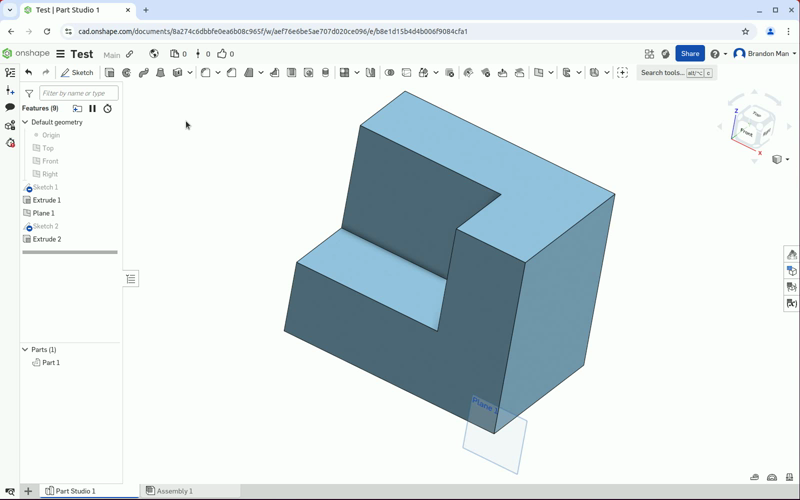
mouse_move(73, 189)
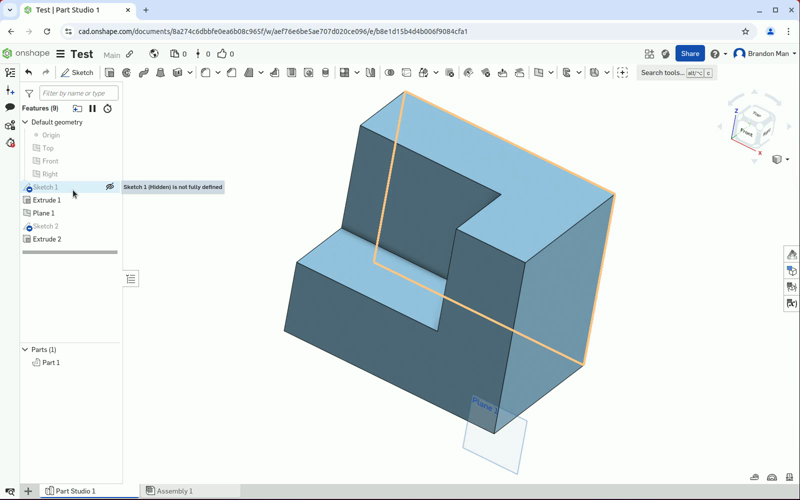
click(73, 189)